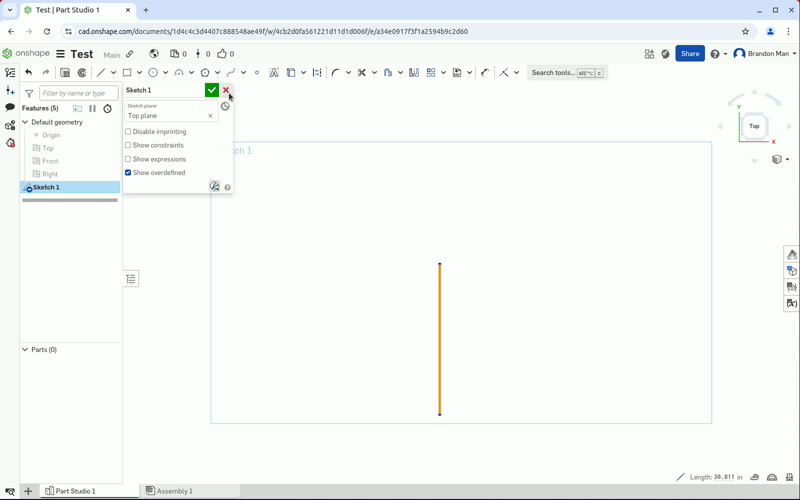
key(shift+h)
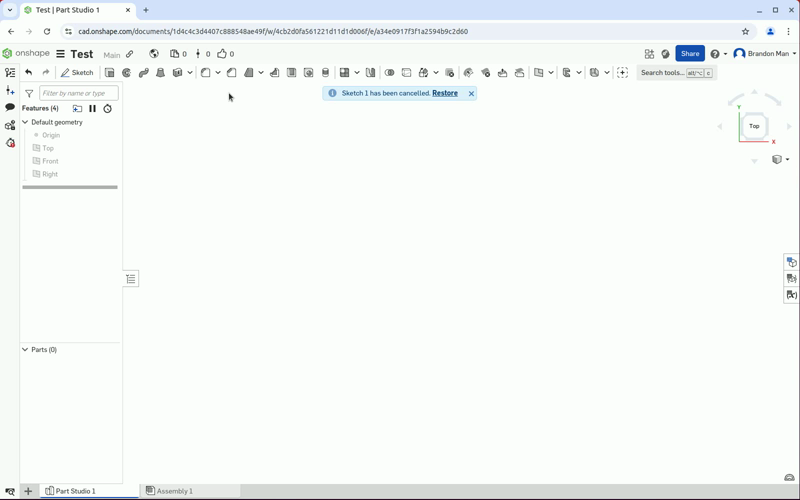
mouse_move(73, 352)
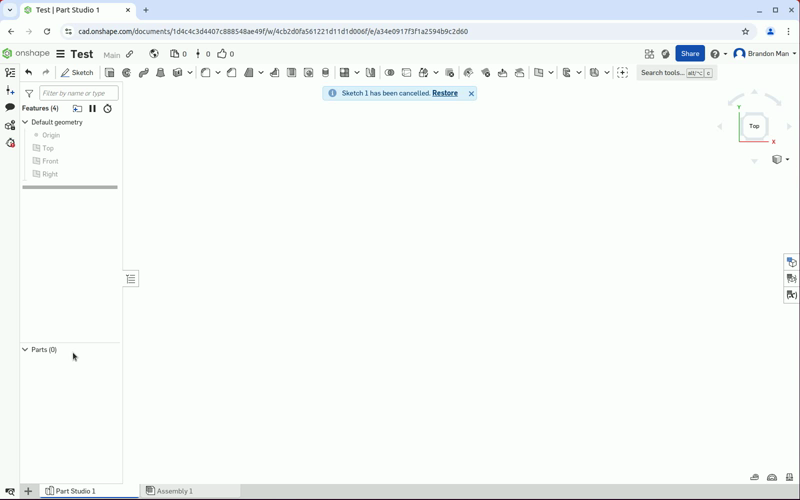
key(y)
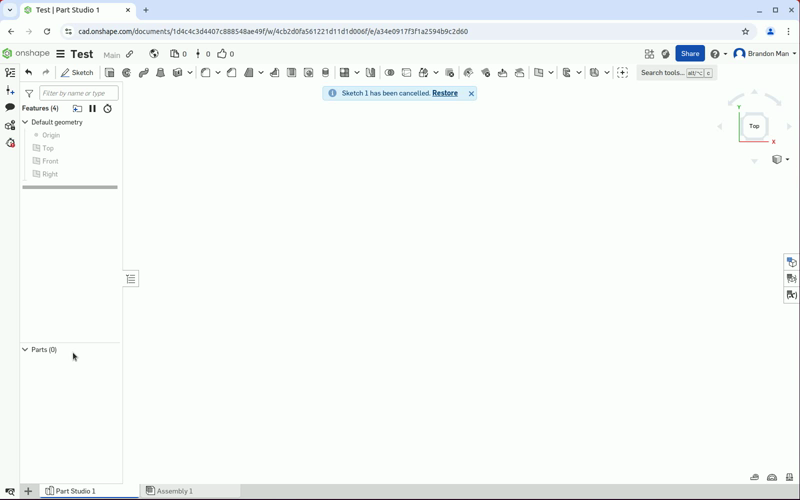
key(shift+p)
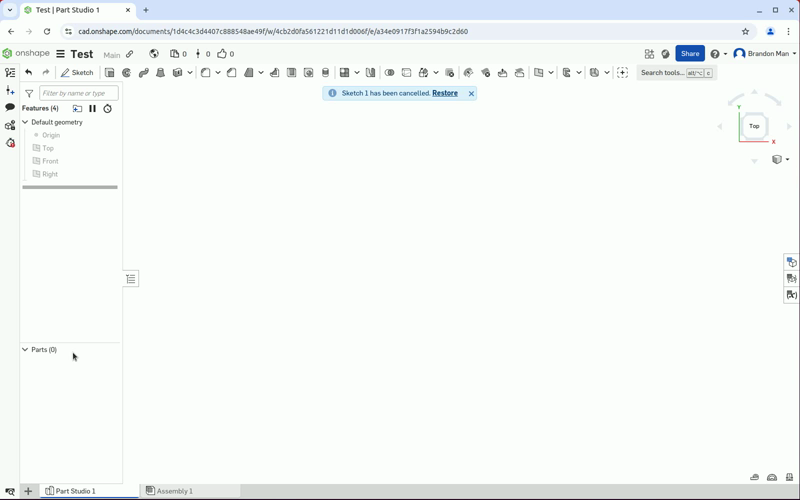
key(space)
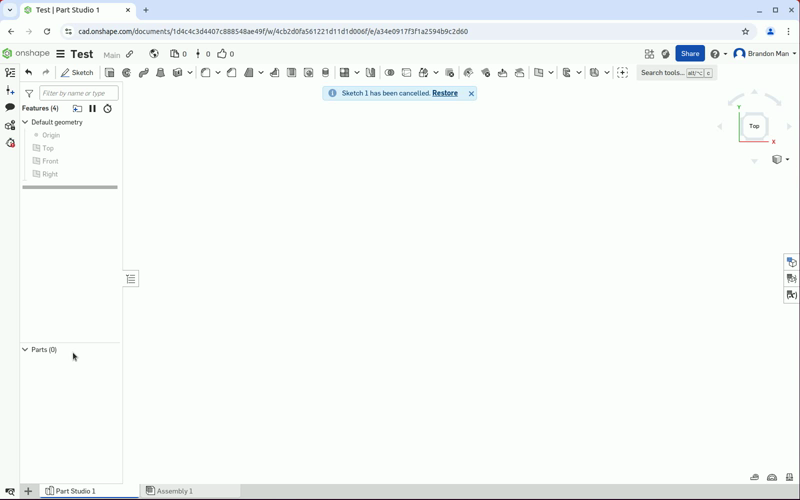
key_down(shift)
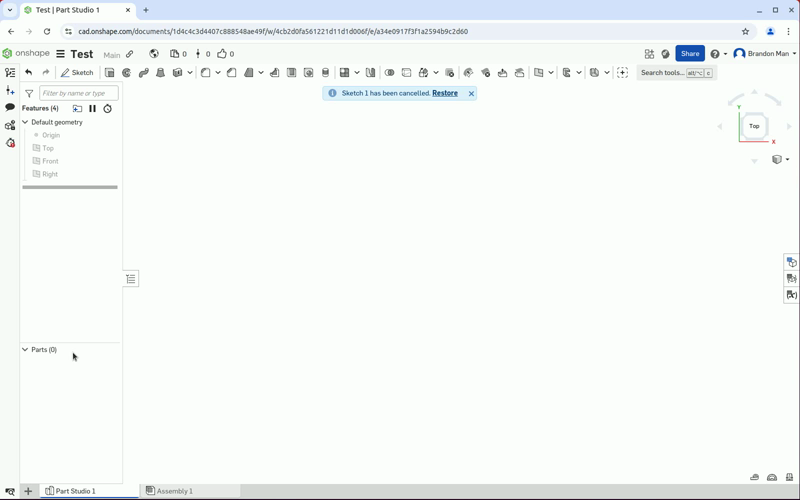
key(up)
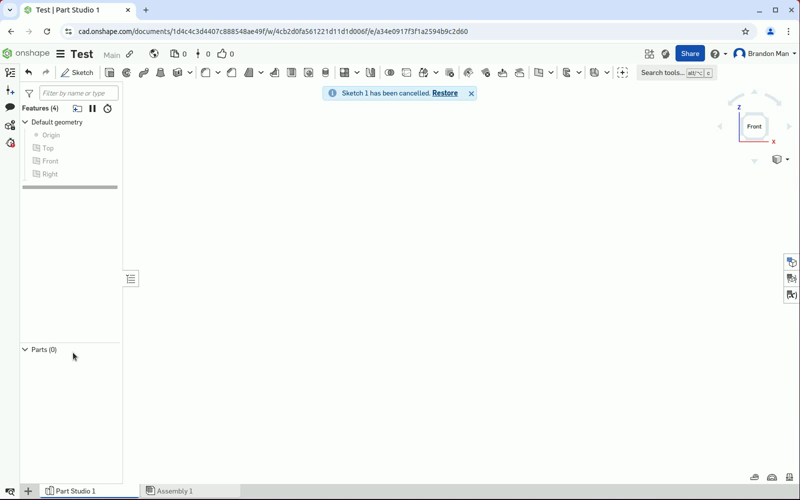
key_up(shift)
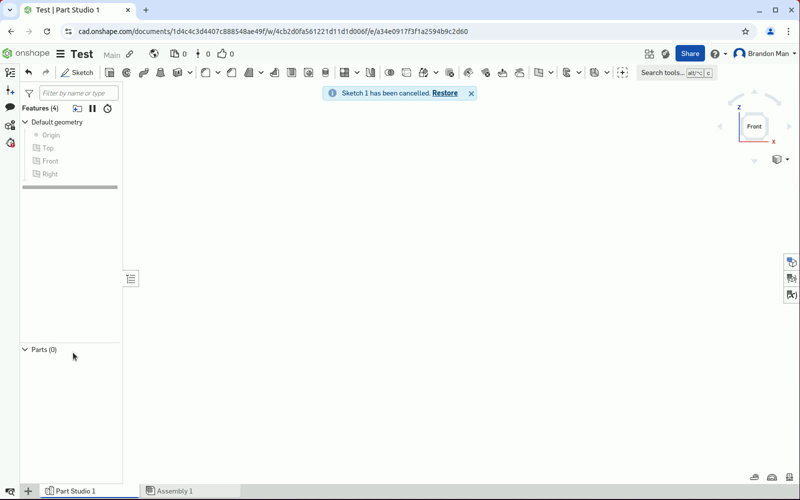
mouse_move(73, 352)
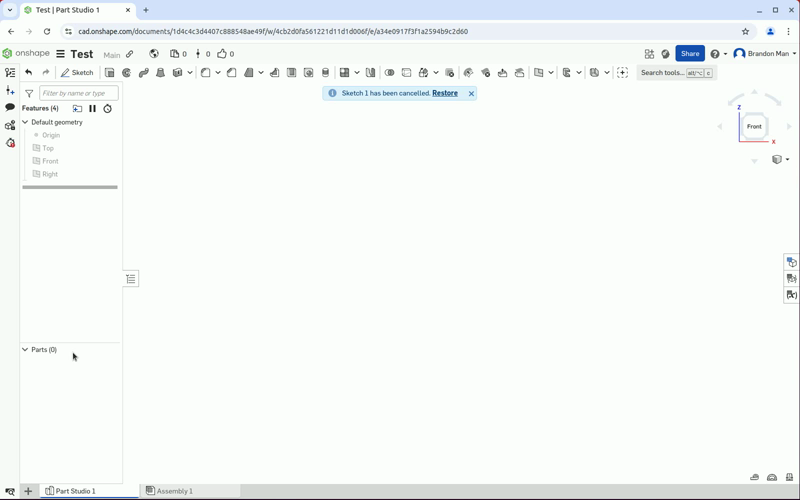
key(shift+y)
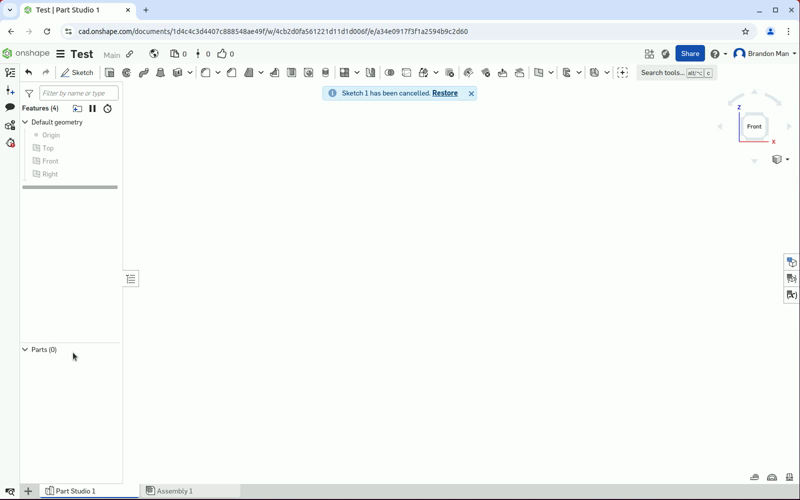
key(shift+s)
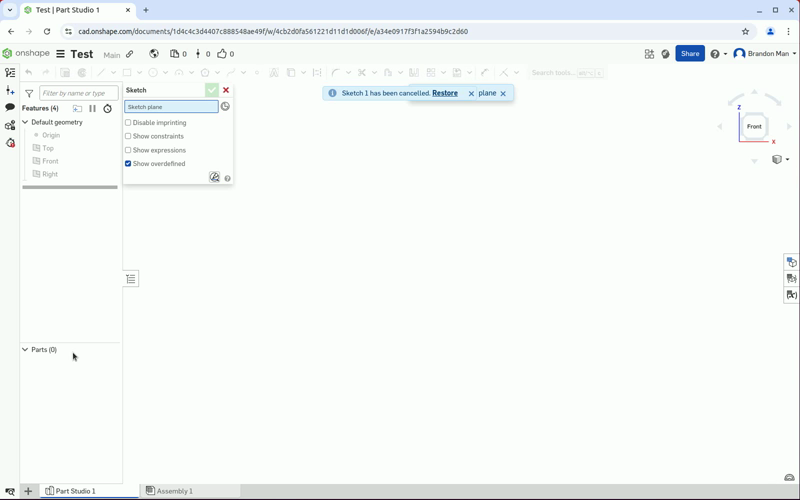
mouse_move(73, 163)
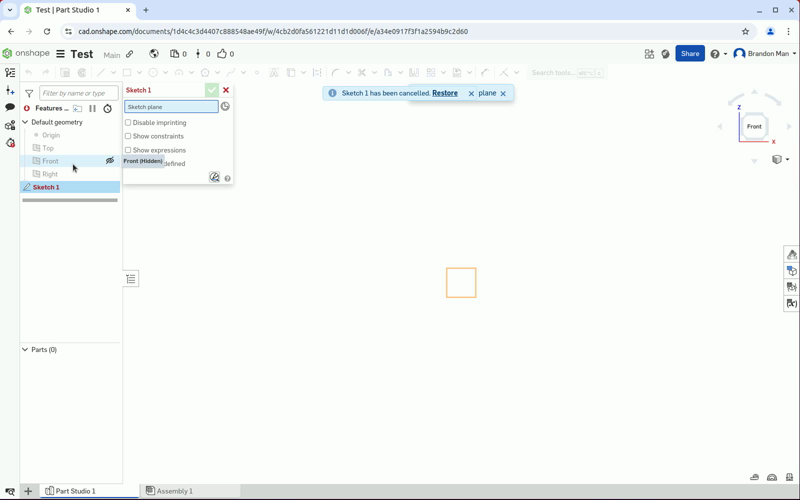
click(73, 163)
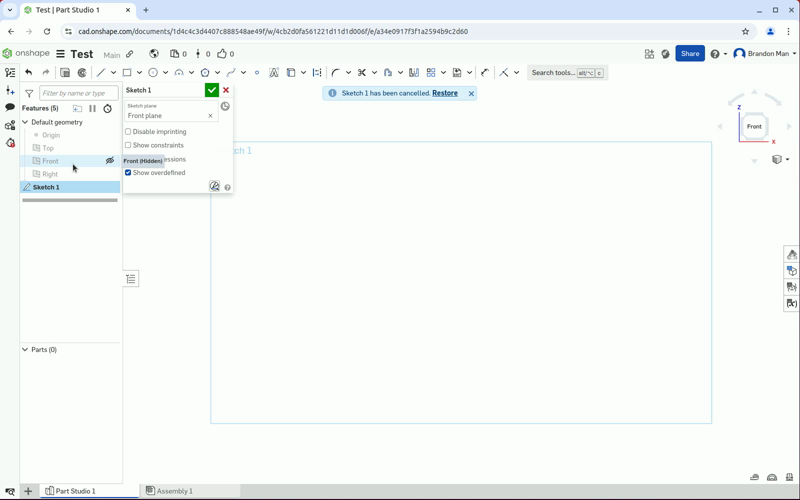
mouse_move(73, 352)
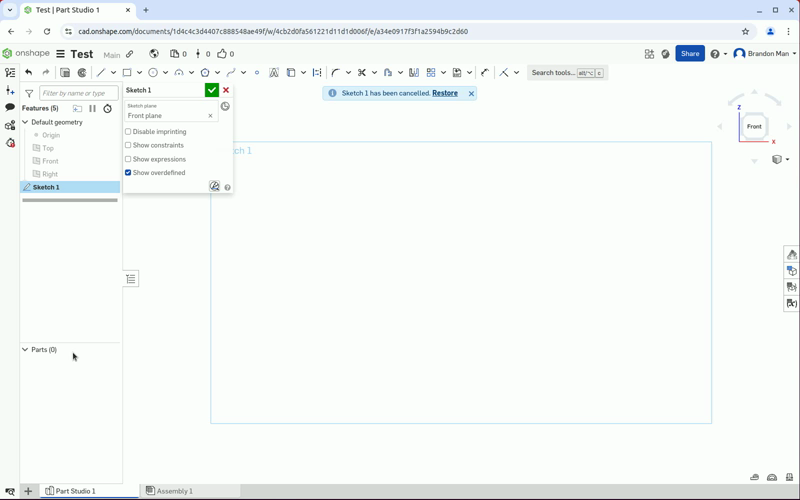
key(y)
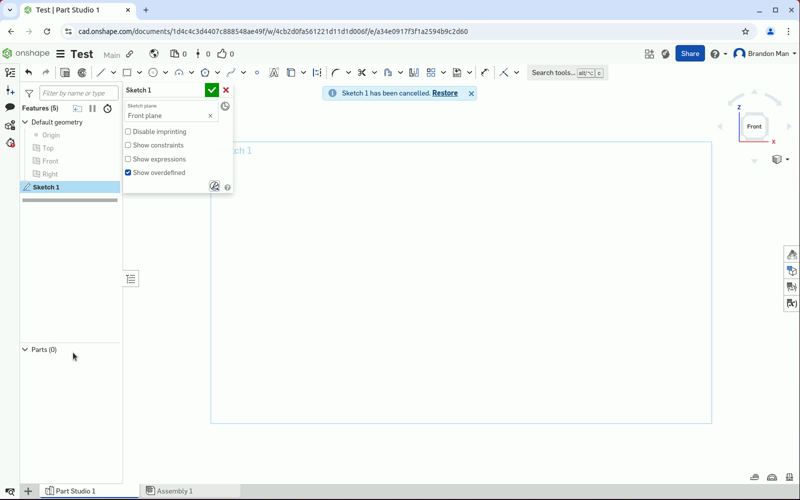
key(l)
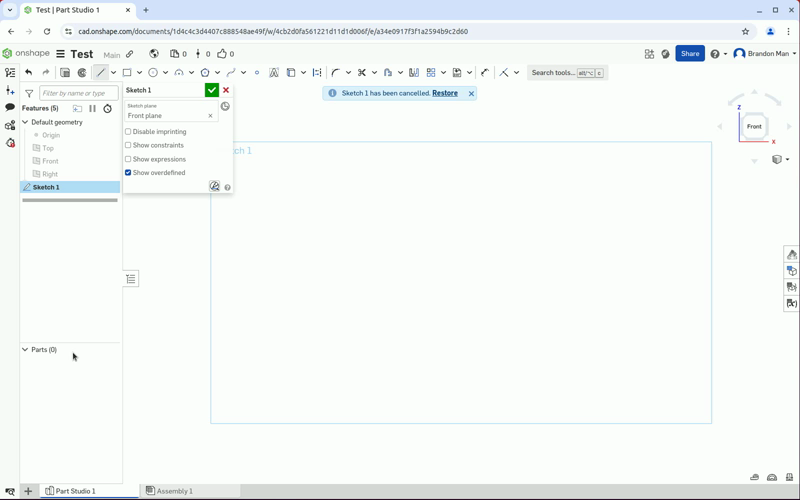
key_down(shift)
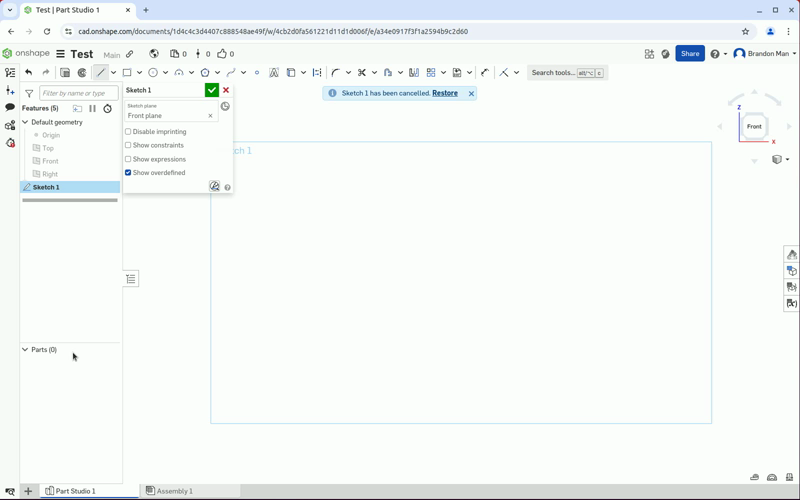
mouse_move(363, 282)
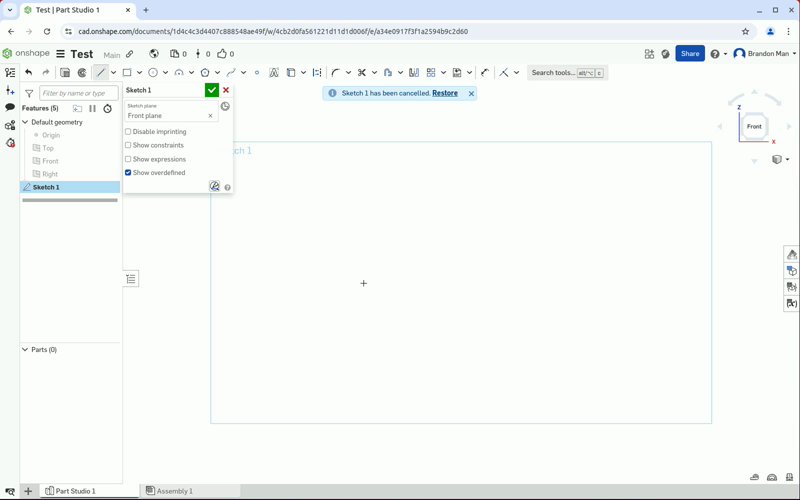
click(363, 282)
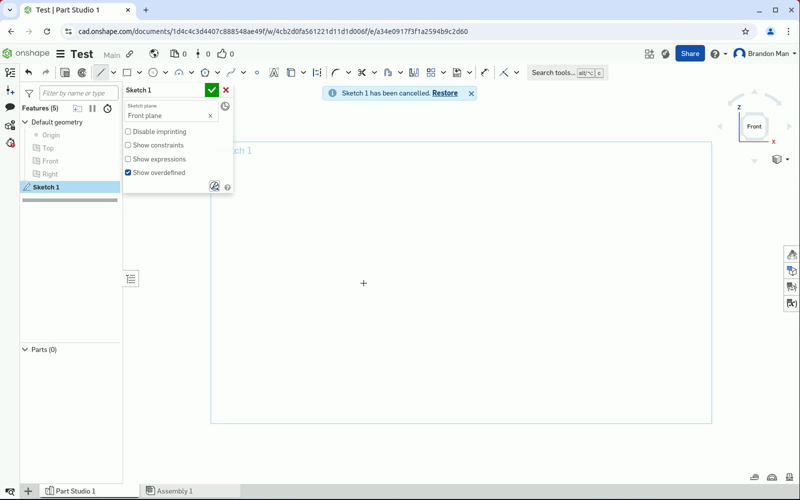
key_up(shift)
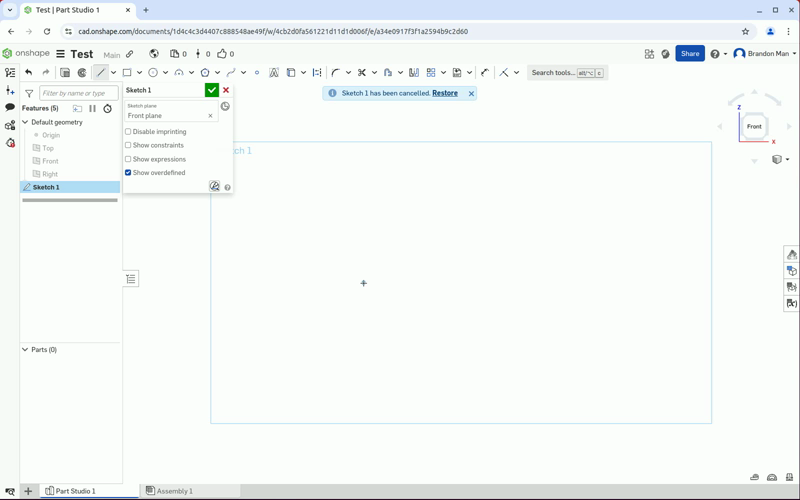
key_down(shift)
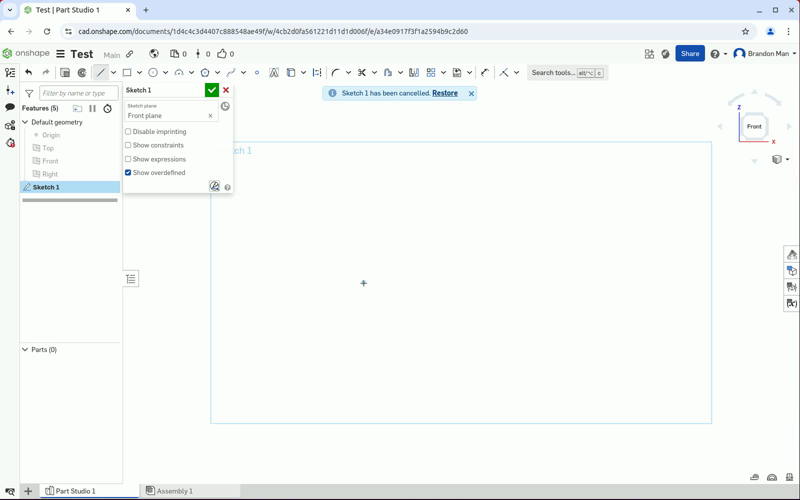
mouse_move(557, 282)
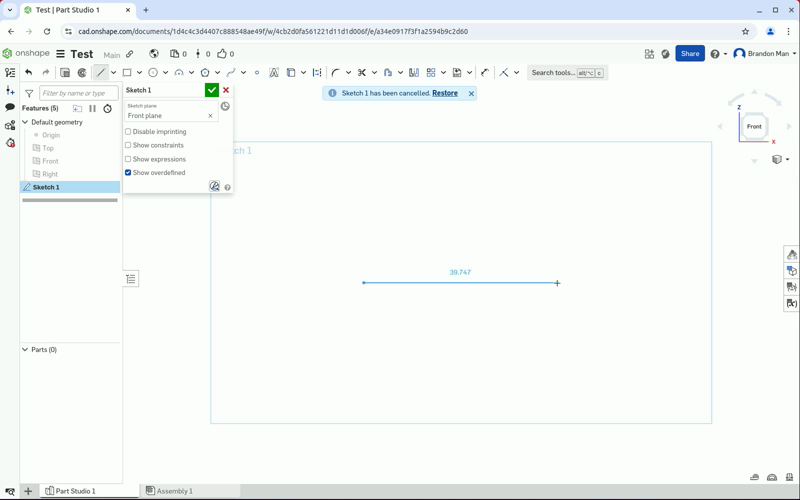
click(557, 282)
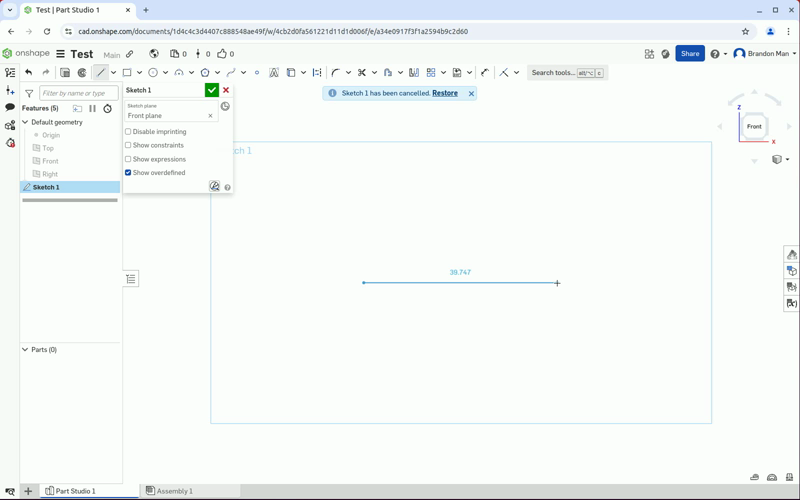
key_up(shift)
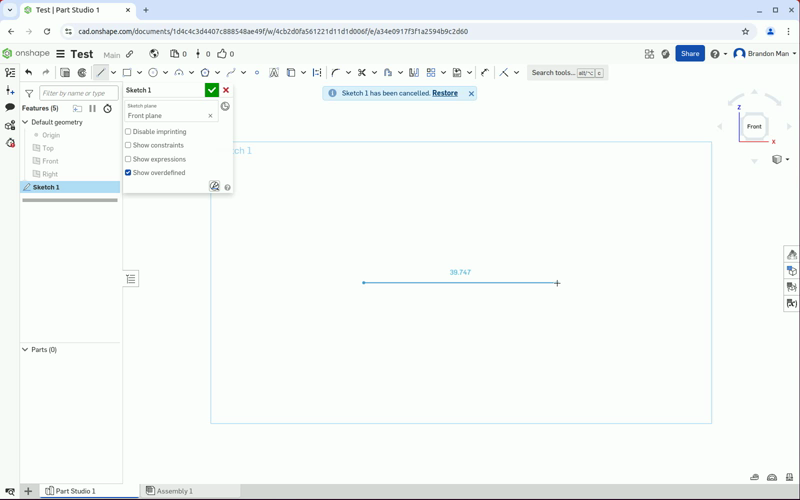
key_down(shift)
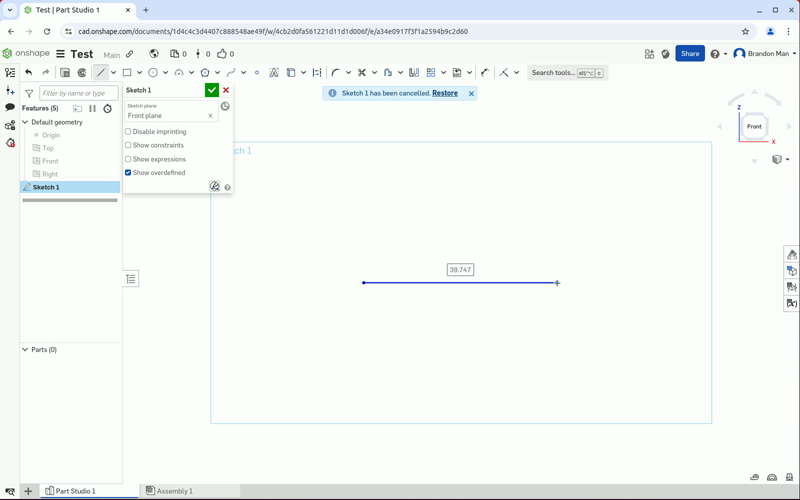
mouse_move(587, 282)
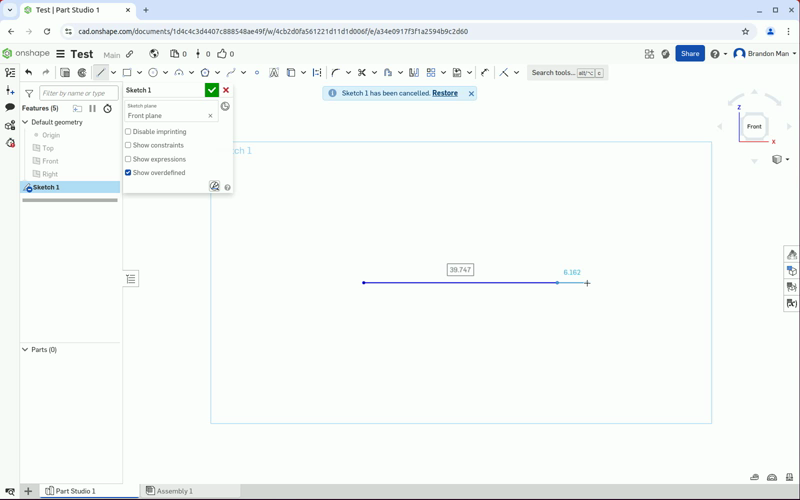
mouse_move(557, 228)
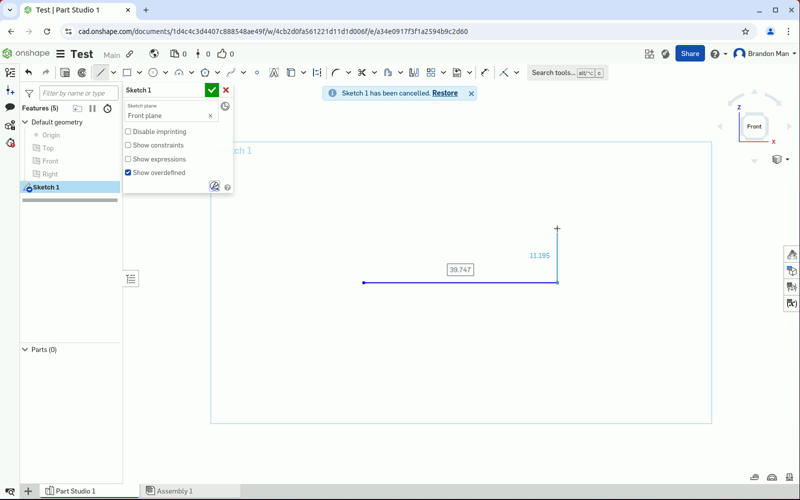
click(557, 228)
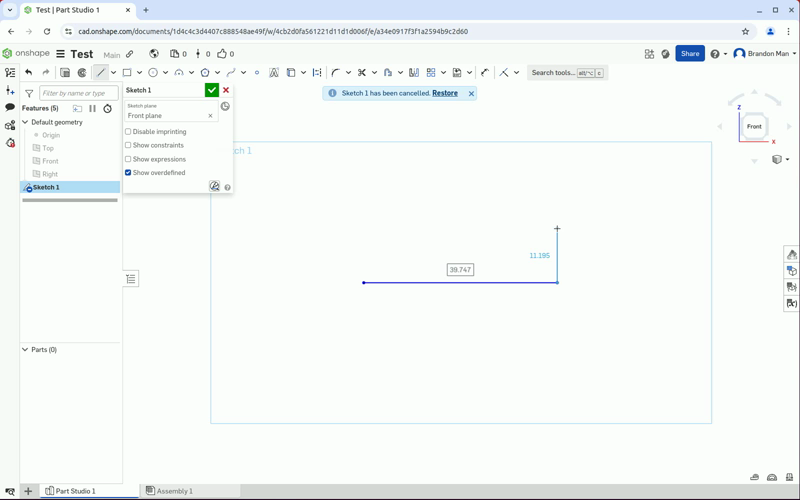
key_up(shift)
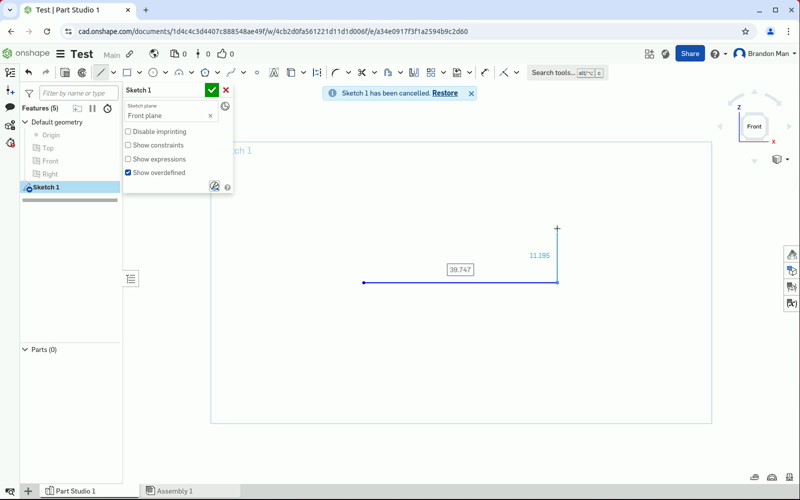
key_down(shift)
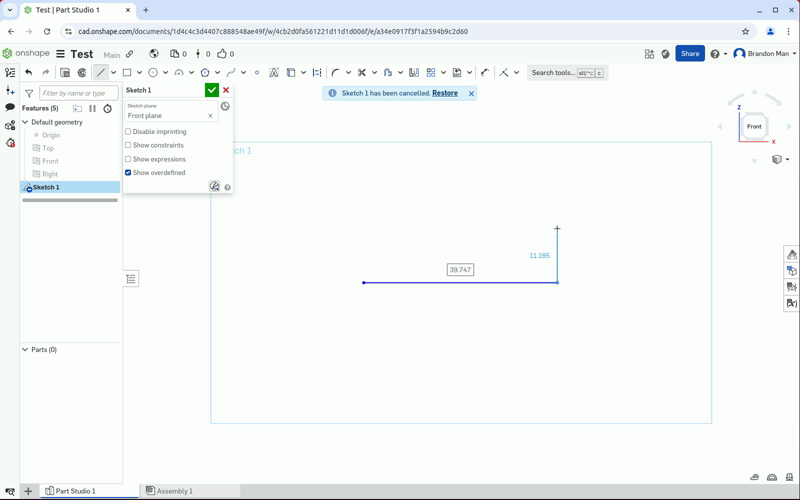
mouse_move(461, 170)
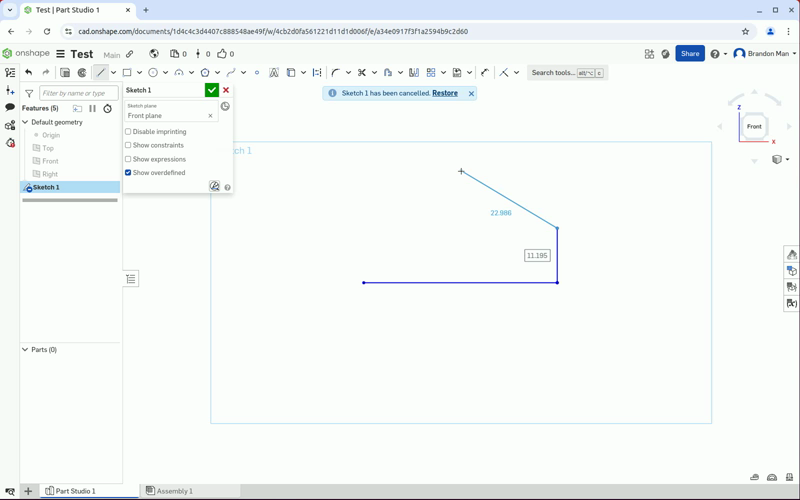
click(461, 170)
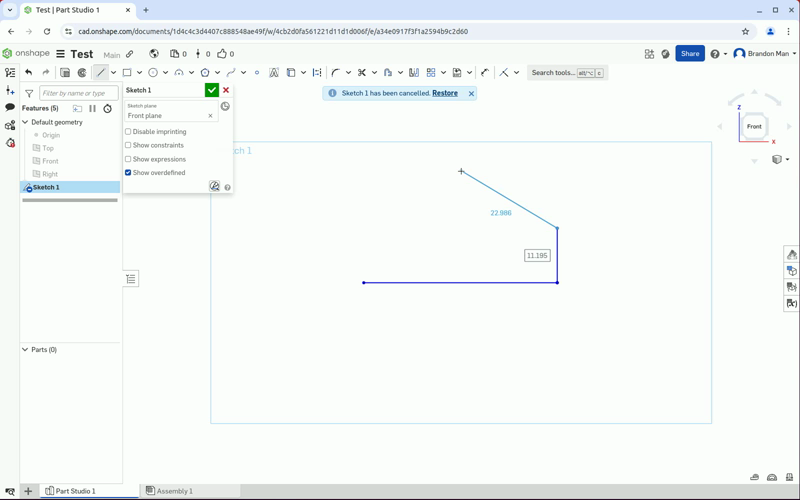
key_up(shift)
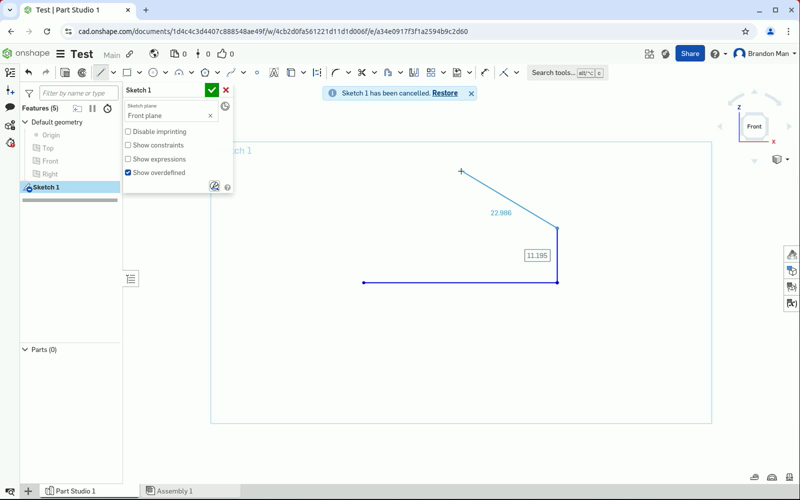
key_down(shift)
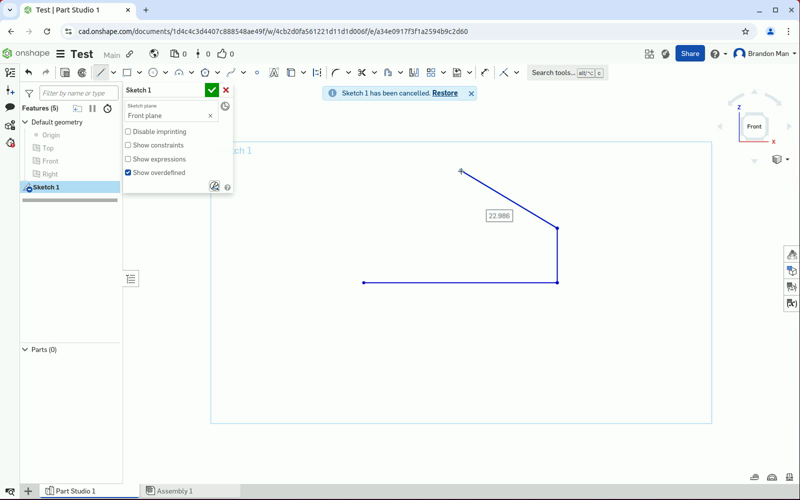
mouse_move(363, 228)
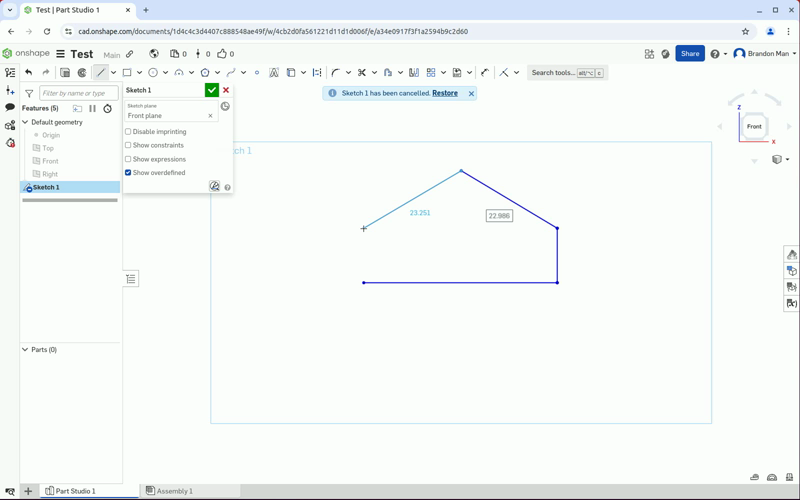
click(363, 228)
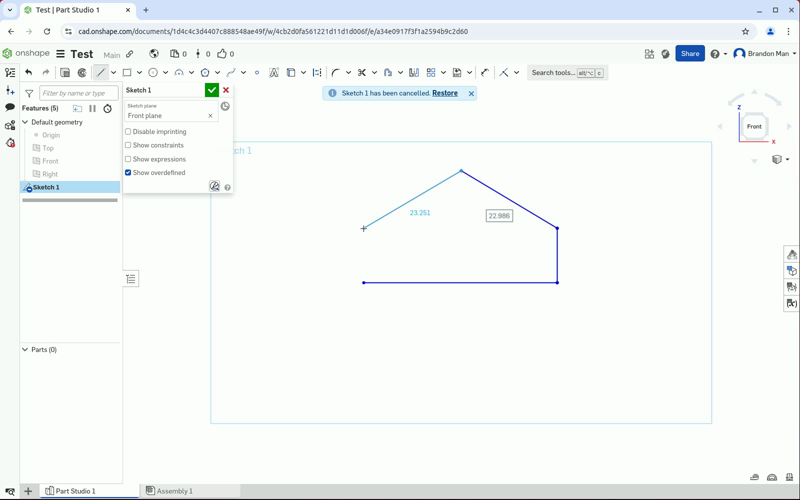
key_up(shift)
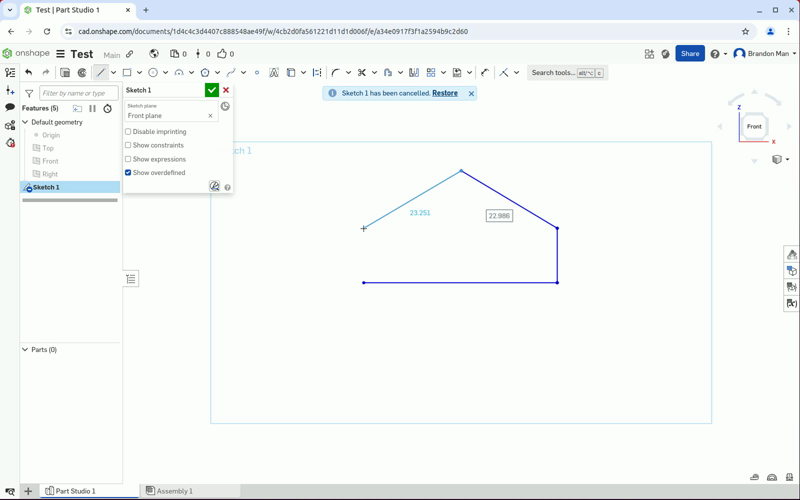
mouse_move(393, 228)
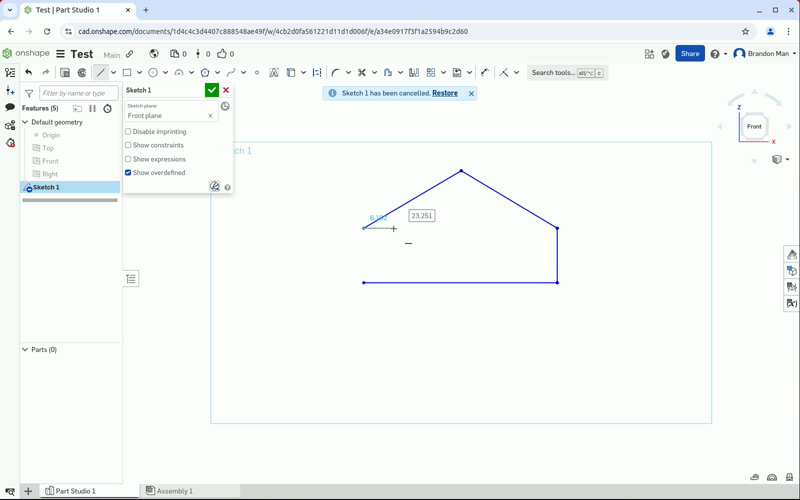
key_down(shift)
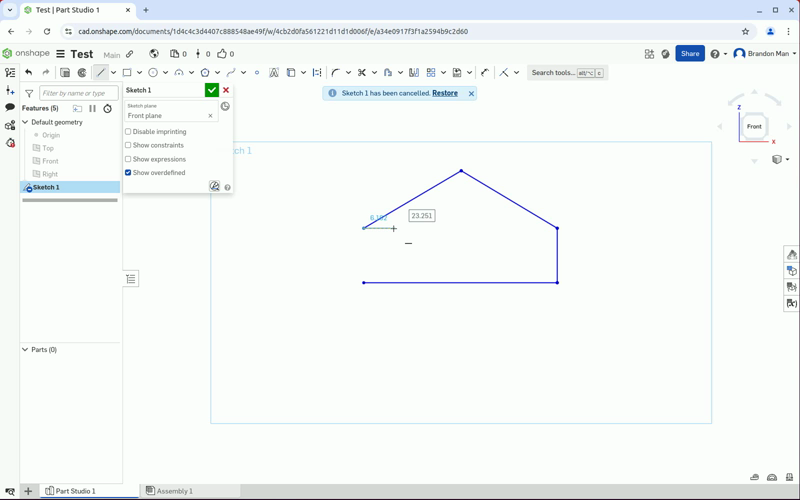
mouse_move(363, 282)
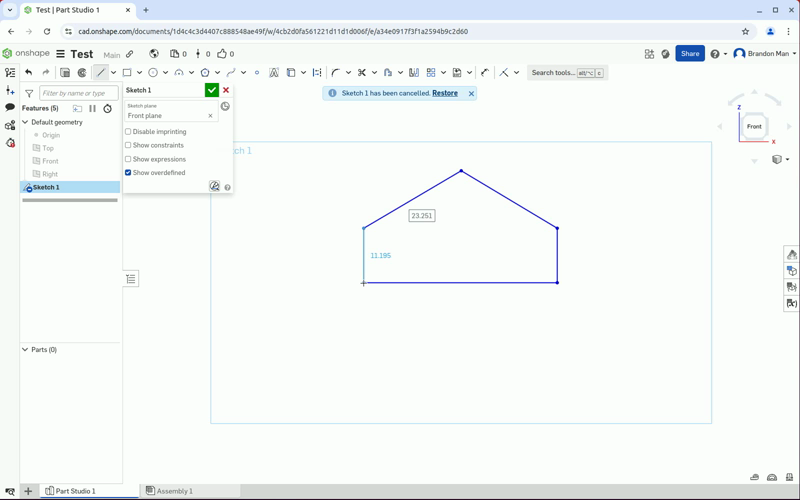
key_up(shift)
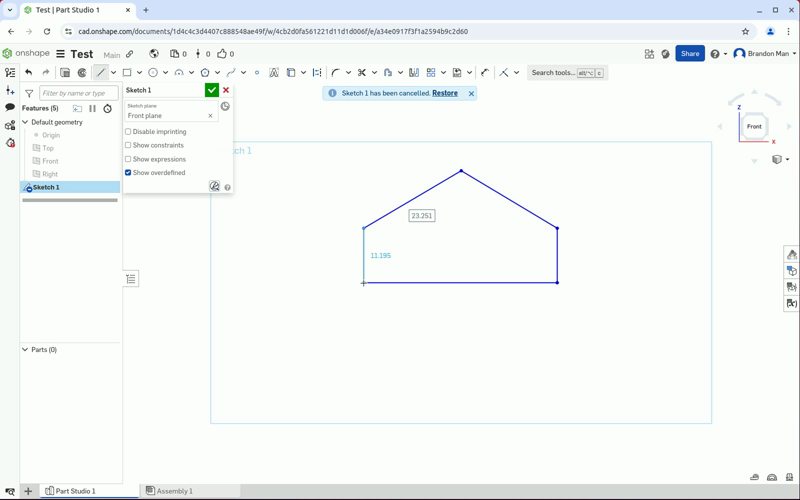
click(363, 282)
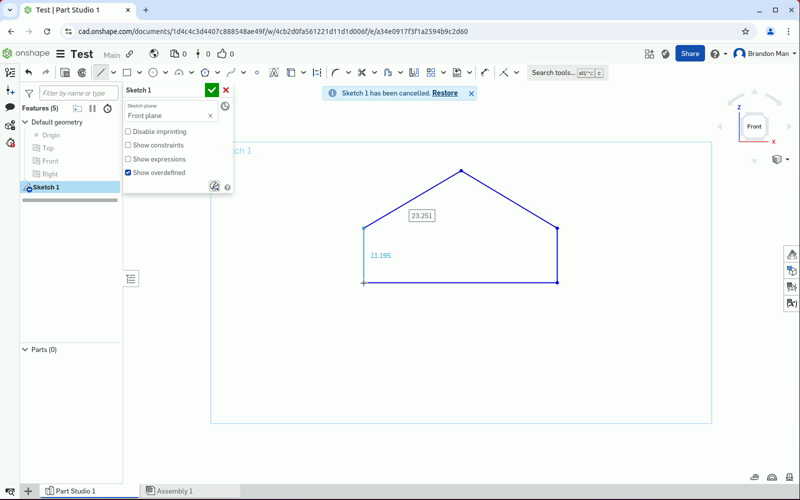
key(esc)
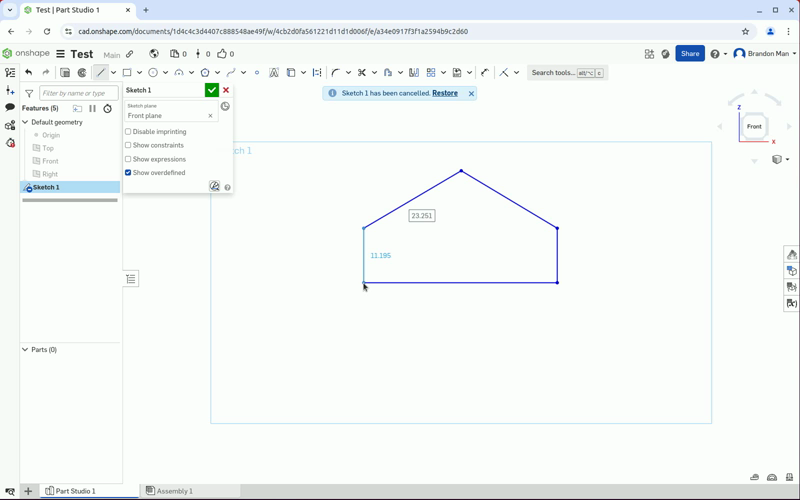
mouse_move(435, 221)
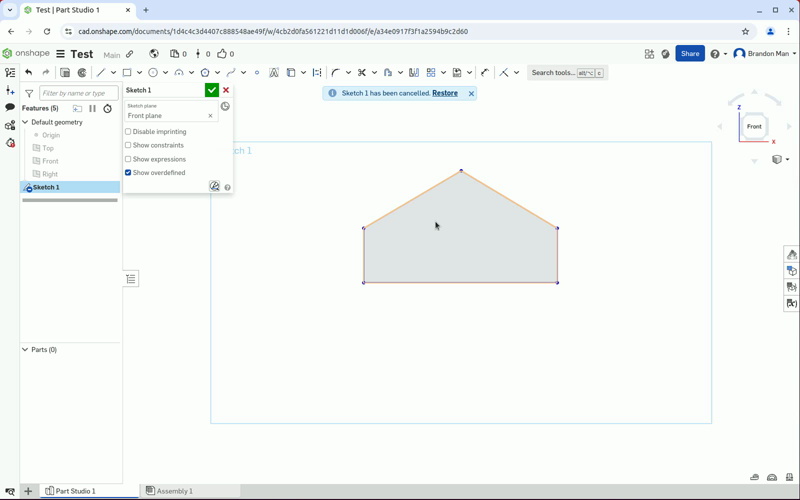
click(435, 221)
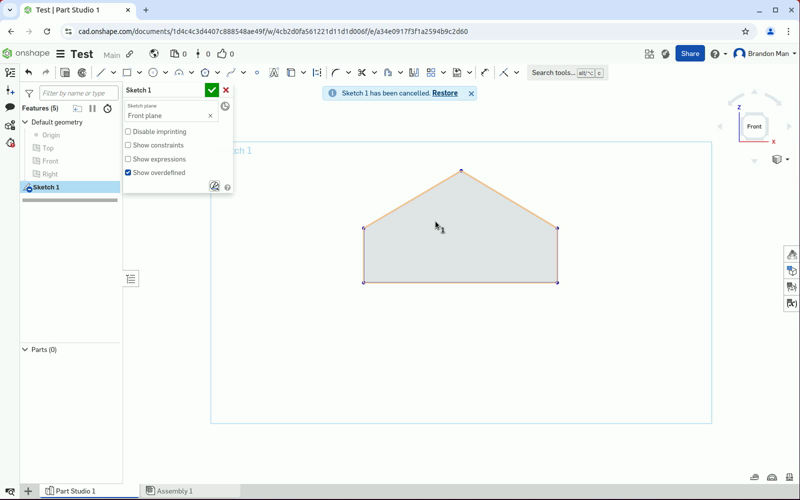
mouse_move(73, 352)
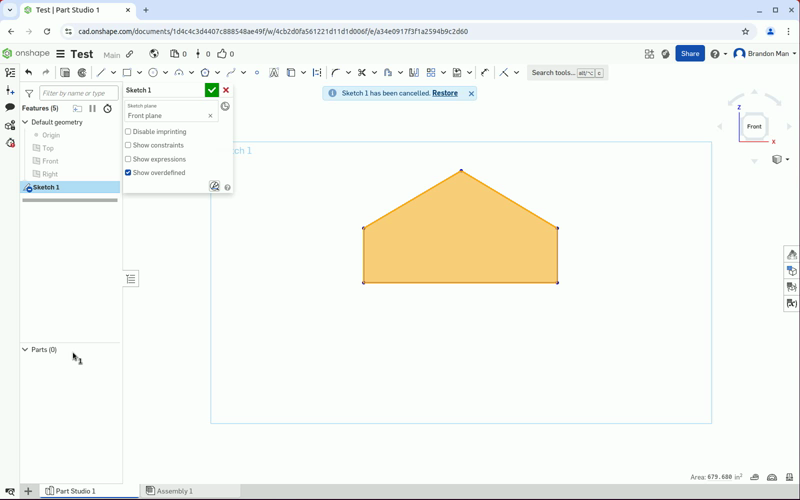
key(shift+y)
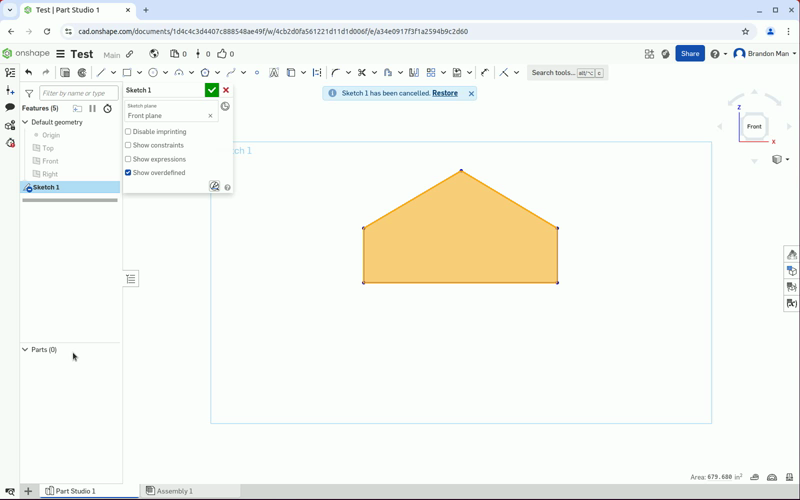
key(shift+e)
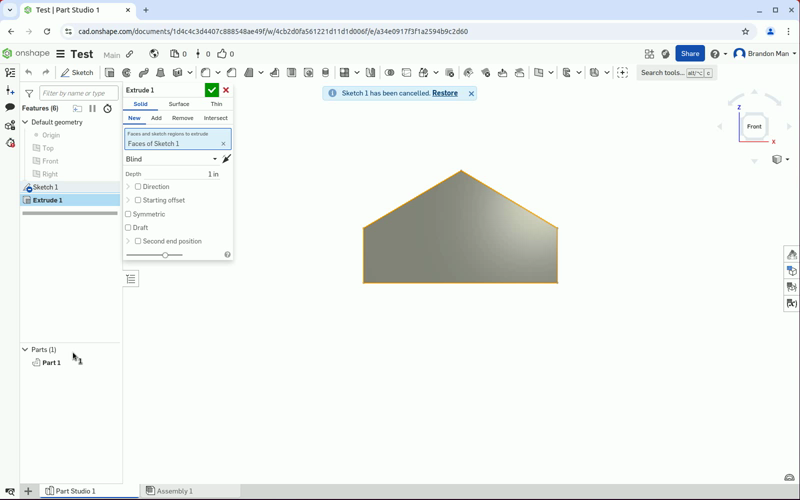
mouse_move(143, 106)
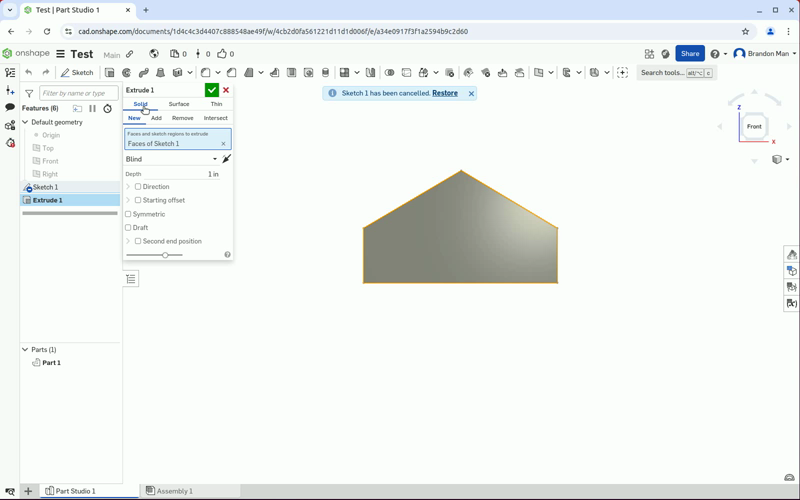
click(143, 106)
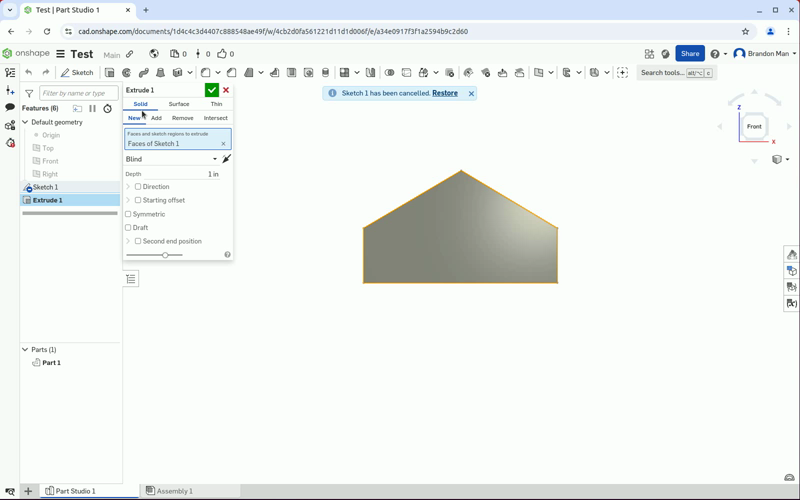
mouse_move(137, 120)
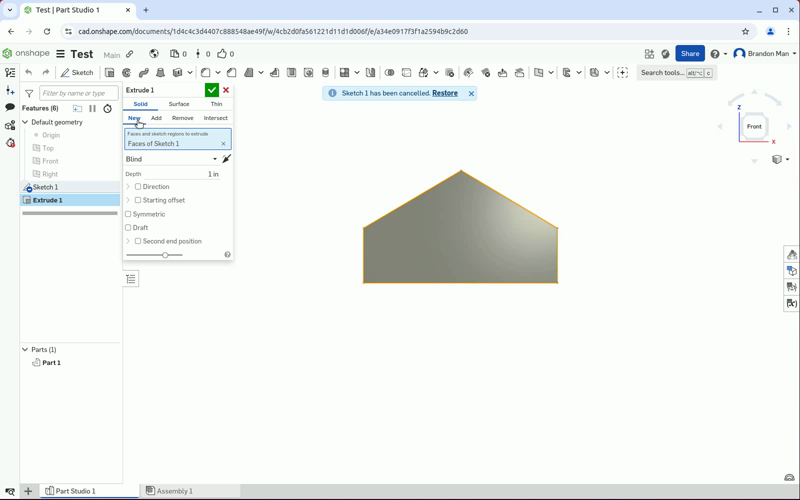
click(137, 120)
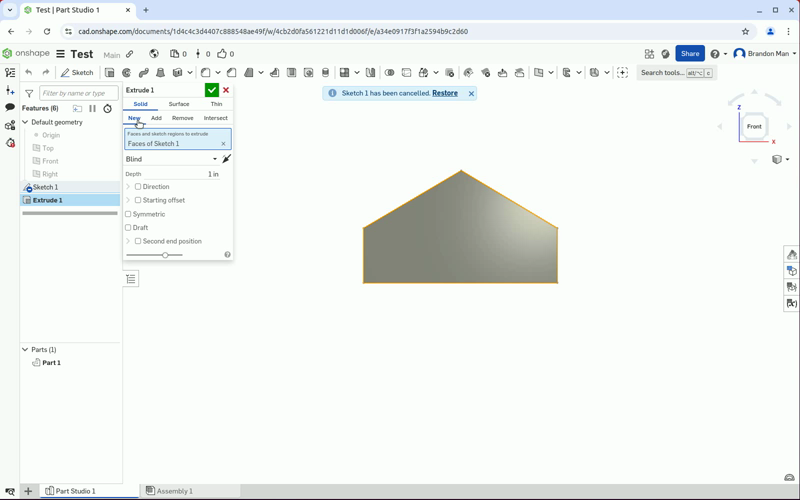
key(tab, 4)
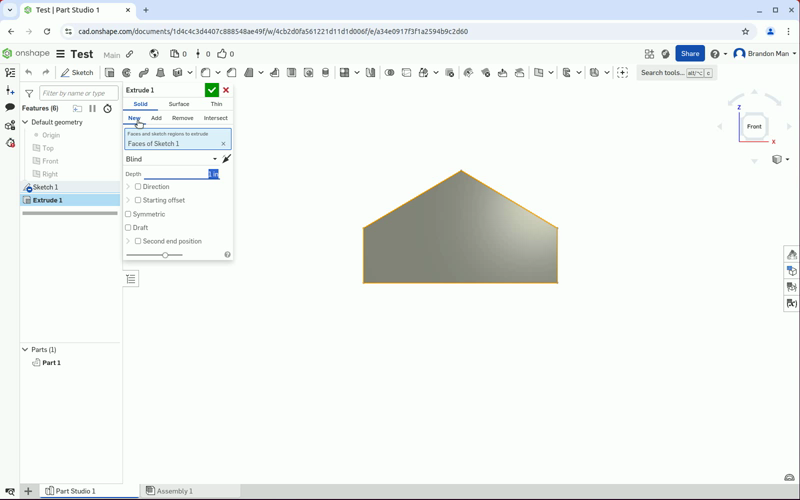
text(2.889)
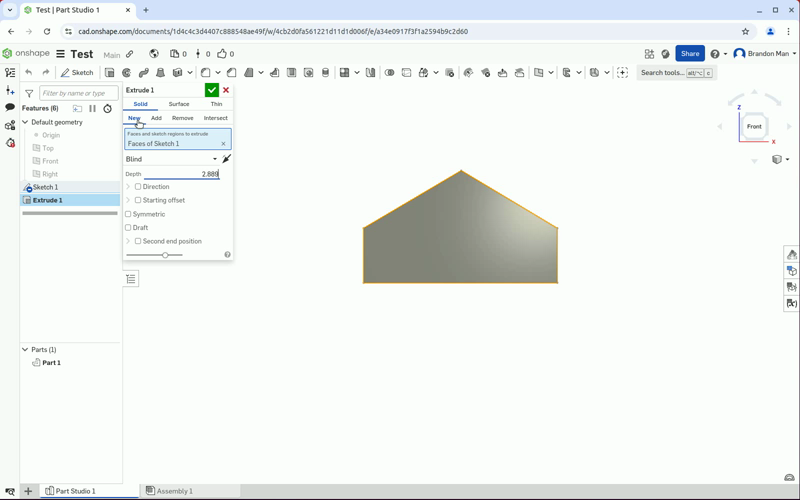
key(enter)
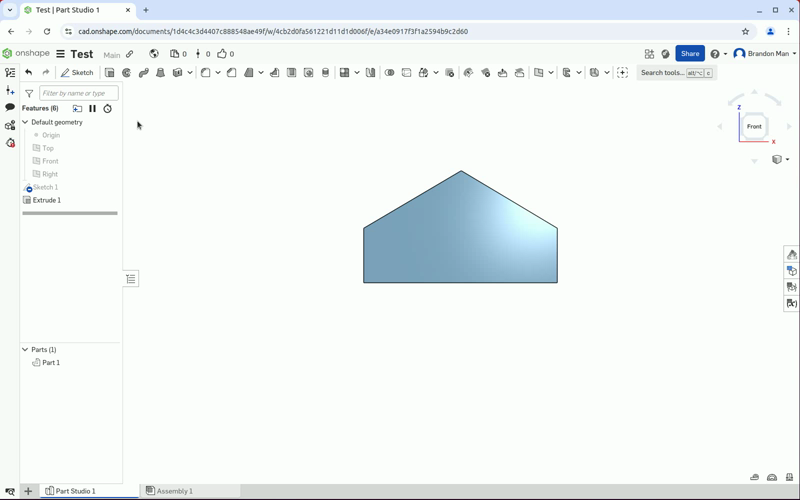
key(shift+h)
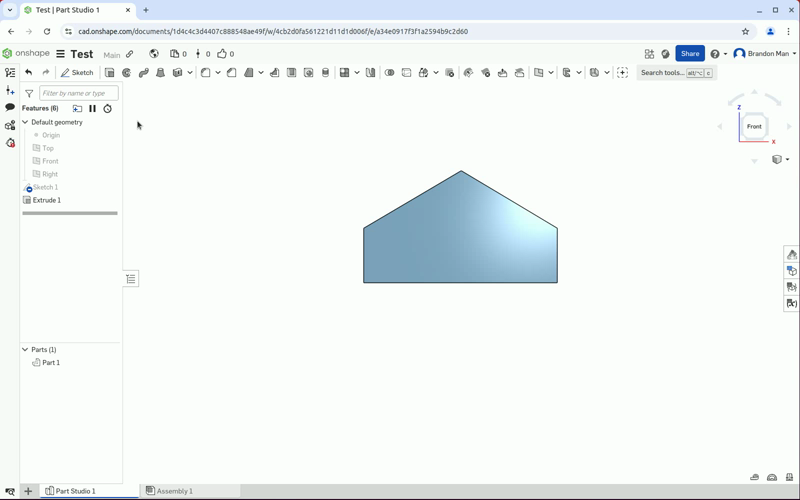
key(shift+h)
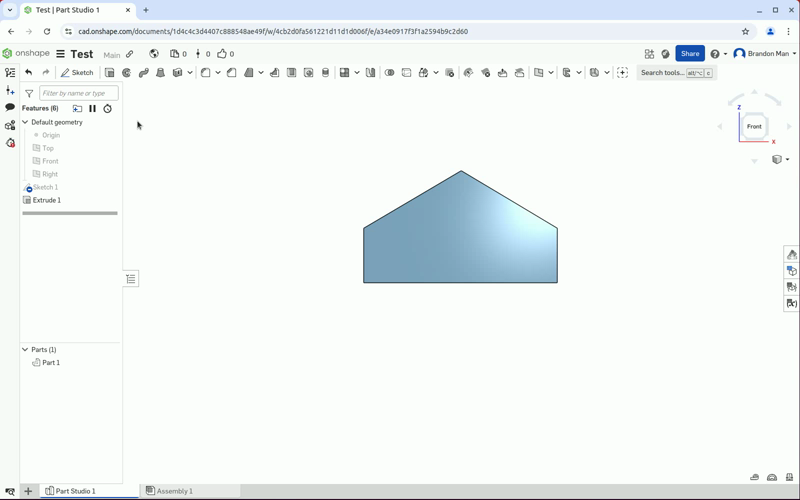
mouse_move(73, 189)
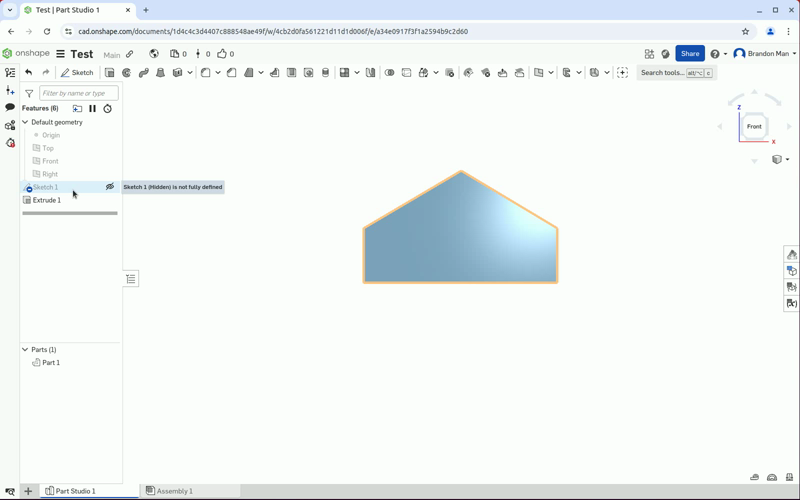
click(73, 189)
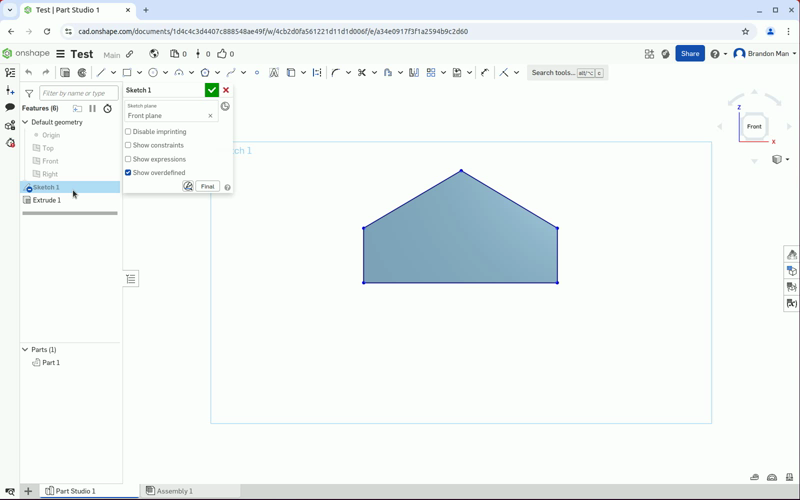
mouse_move(229, 92)
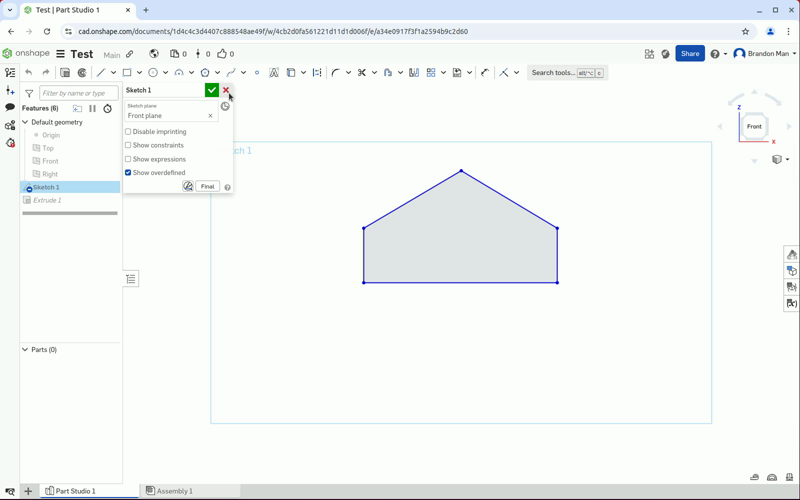
click(229, 92)
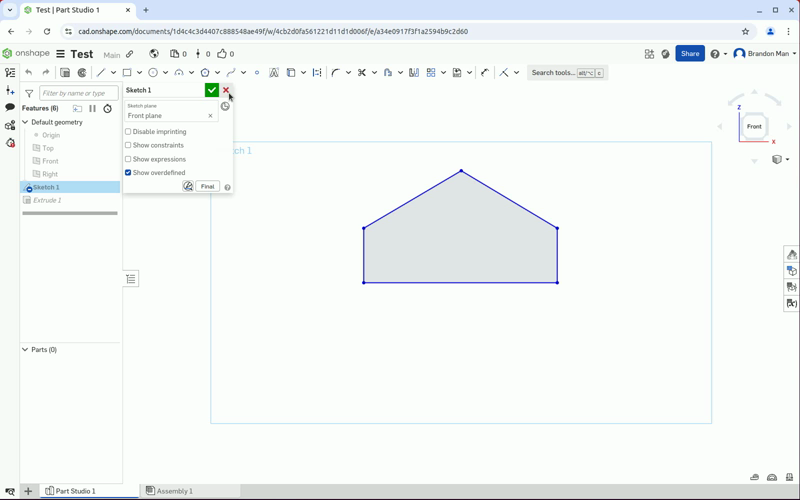
key(shift+s)
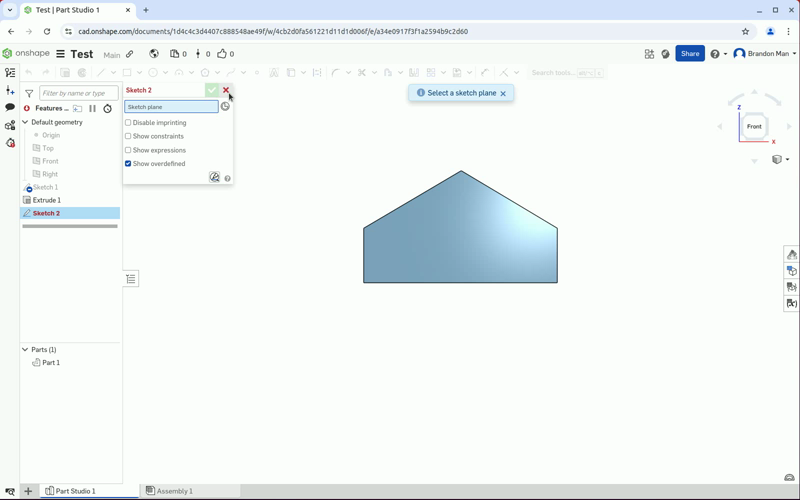
mouse_move(73, 163)
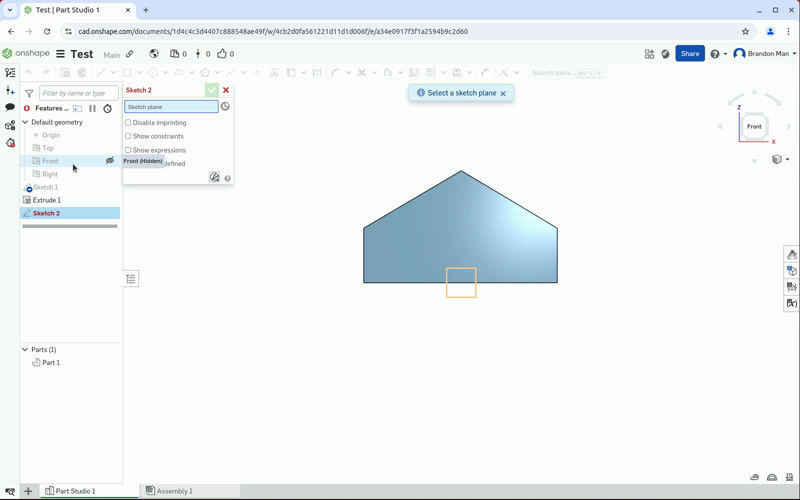
click(73, 163)
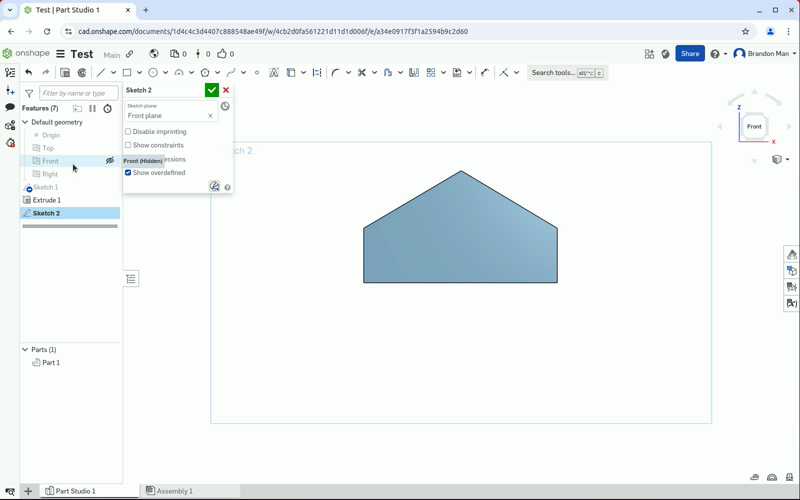
mouse_move(73, 352)
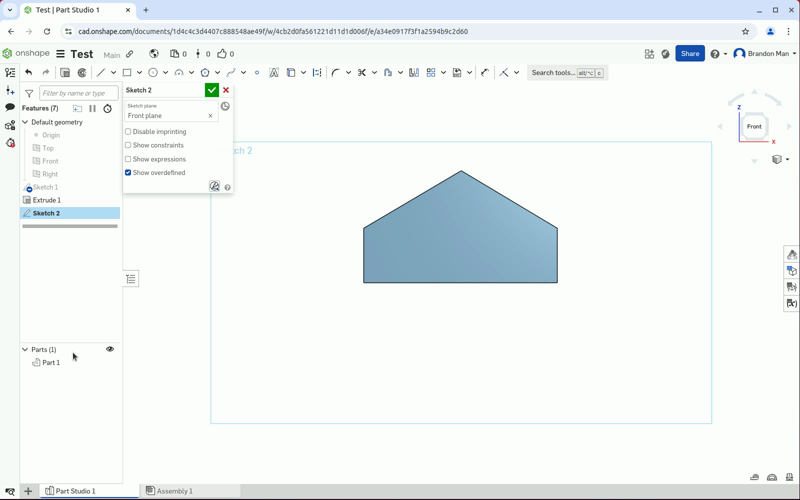
key(y)
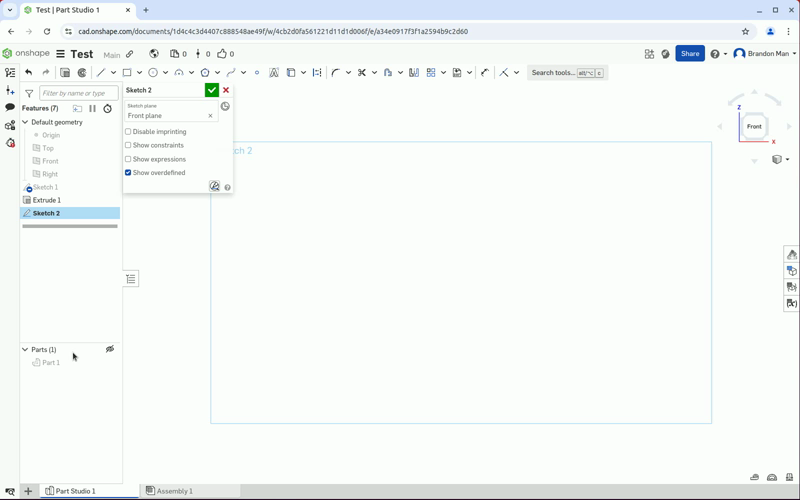
key(l)
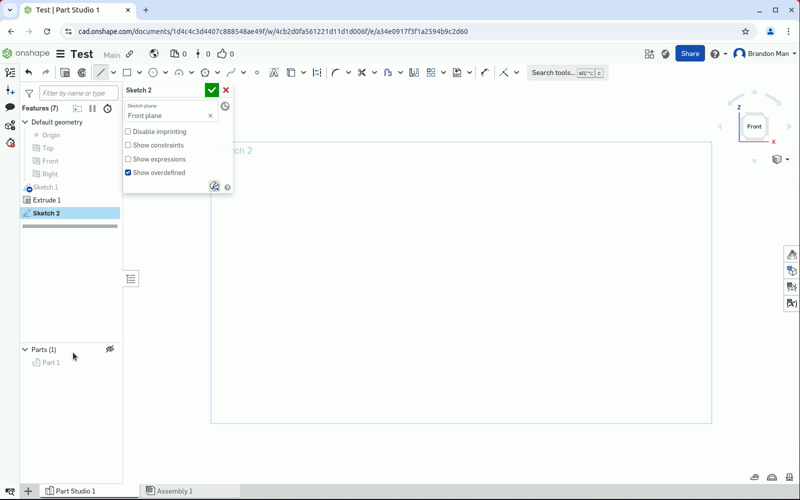
key_down(shift)
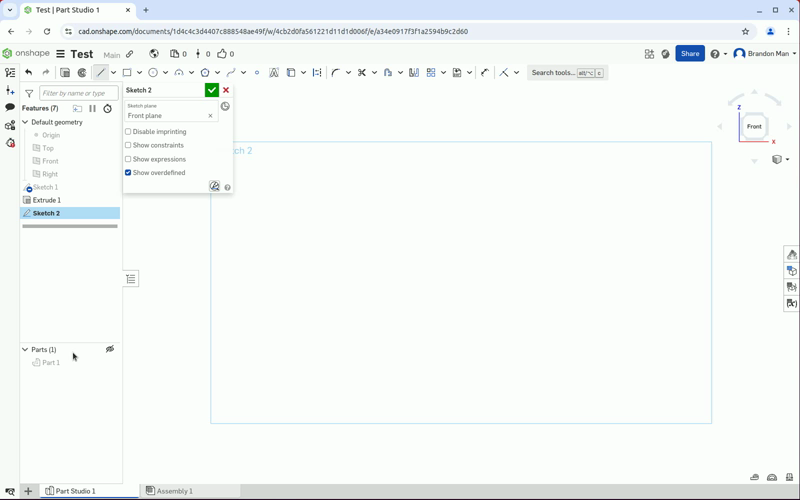
mouse_move(363, 339)
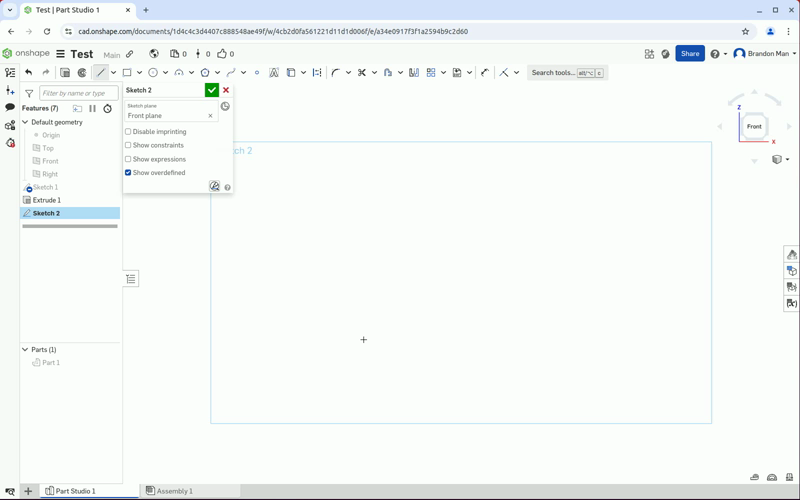
click(363, 339)
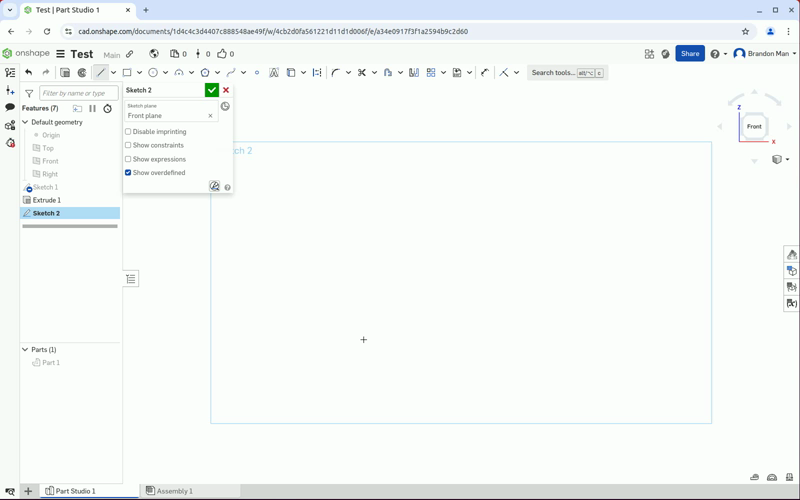
key_up(shift)
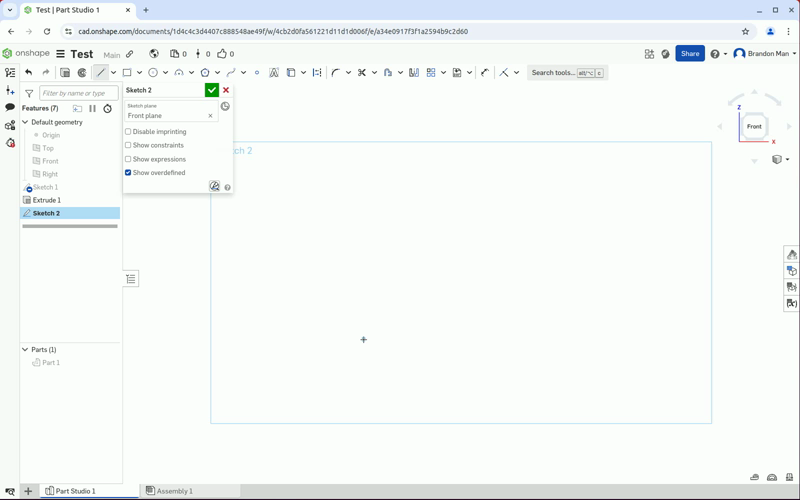
key_down(shift)
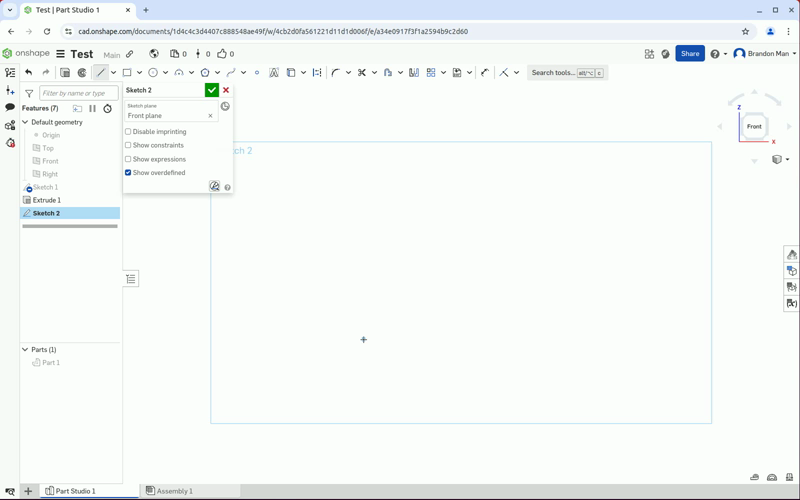
mouse_move(461, 394)
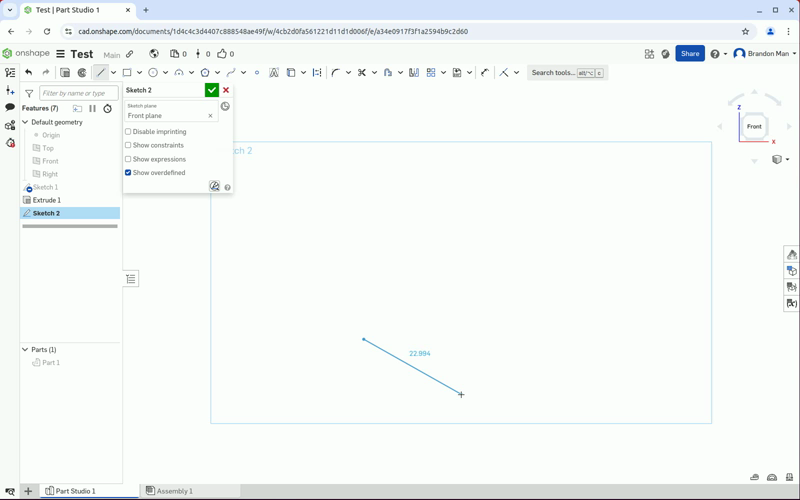
click(461, 394)
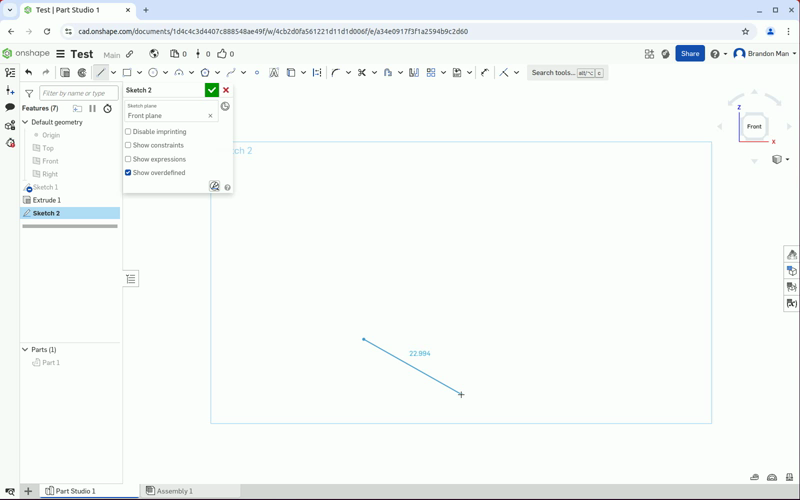
key_up(shift)
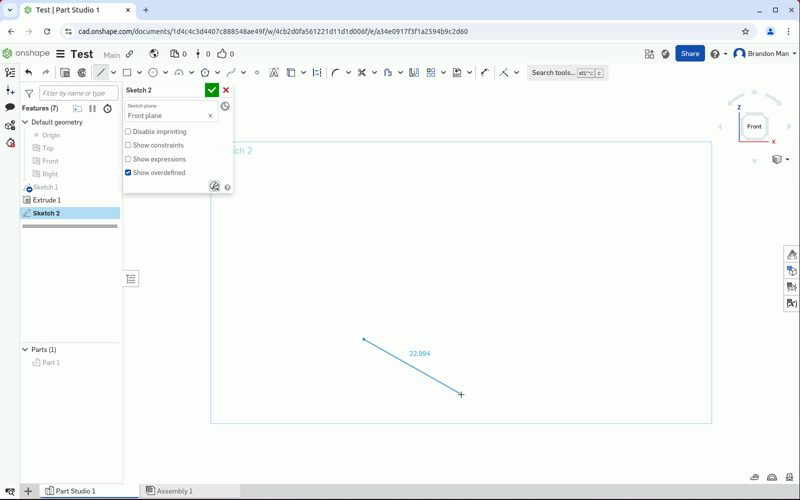
key_down(shift)
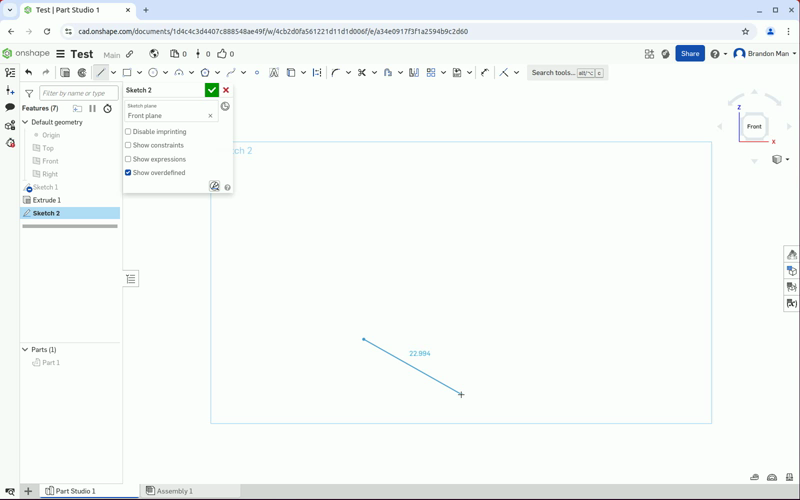
mouse_move(557, 339)
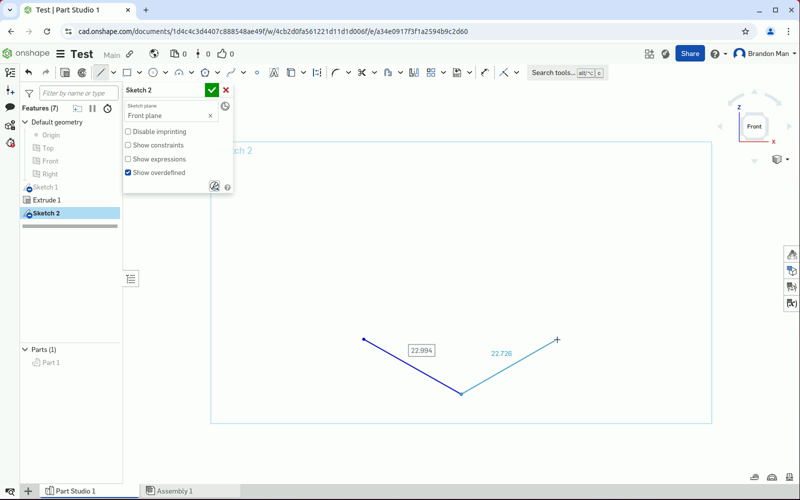
click(557, 339)
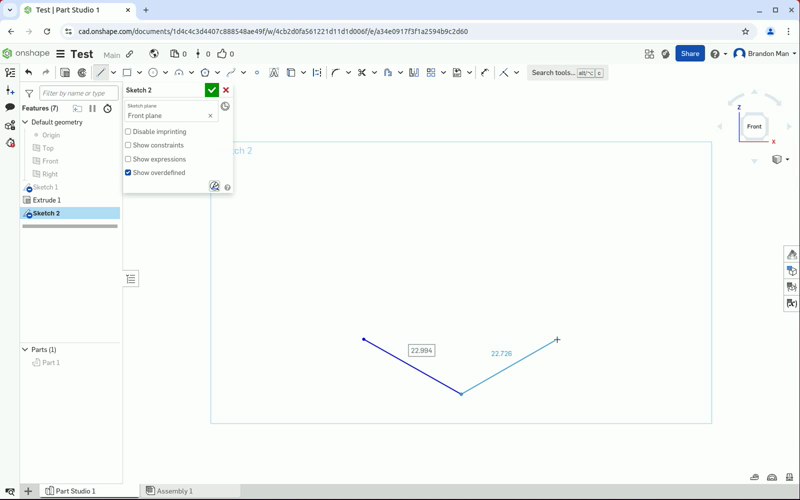
key_up(shift)
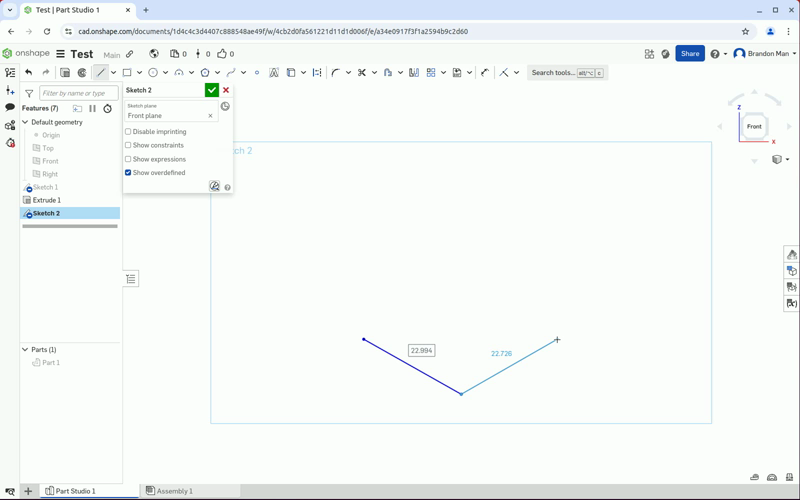
key_down(shift)
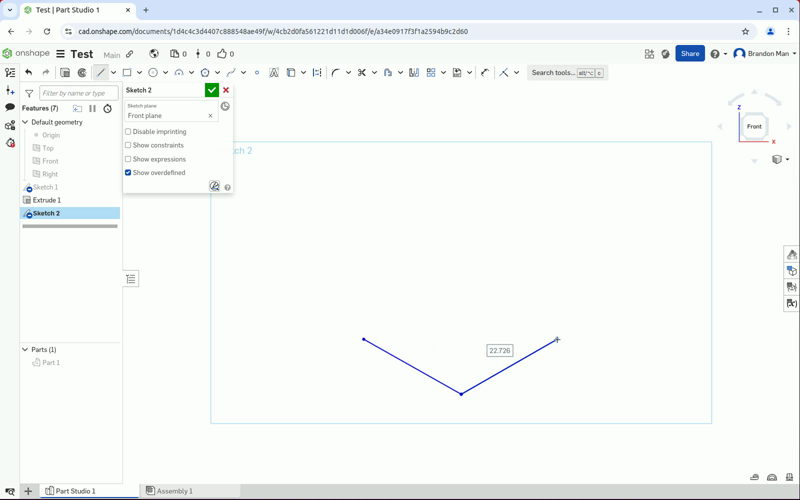
mouse_move(587, 339)
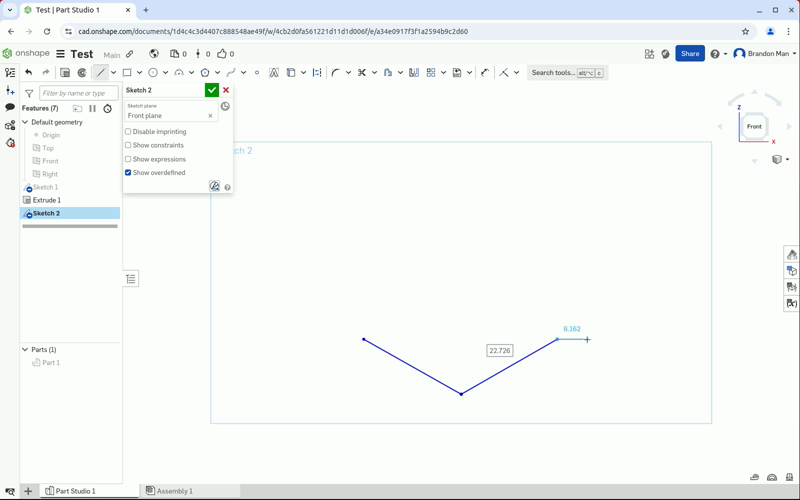
mouse_move(557, 284)
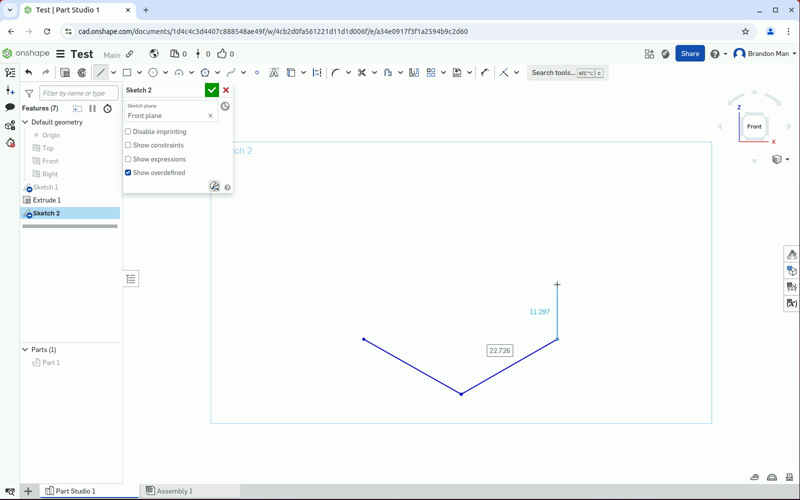
click(557, 284)
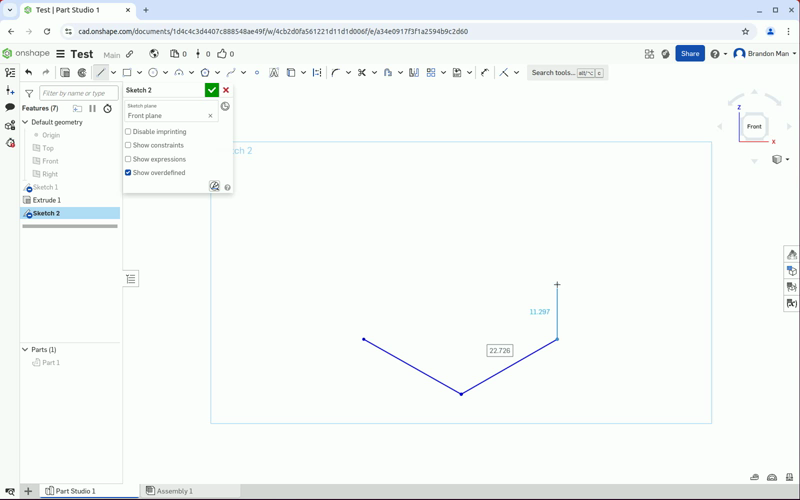
key_up(shift)
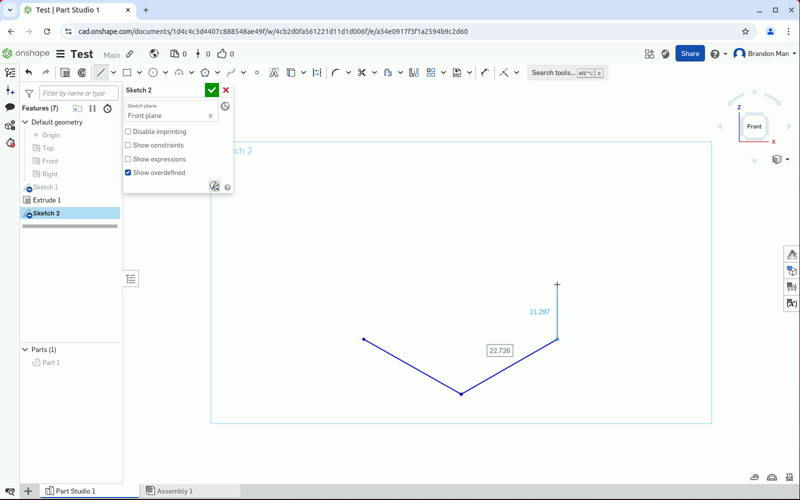
key_down(shift)
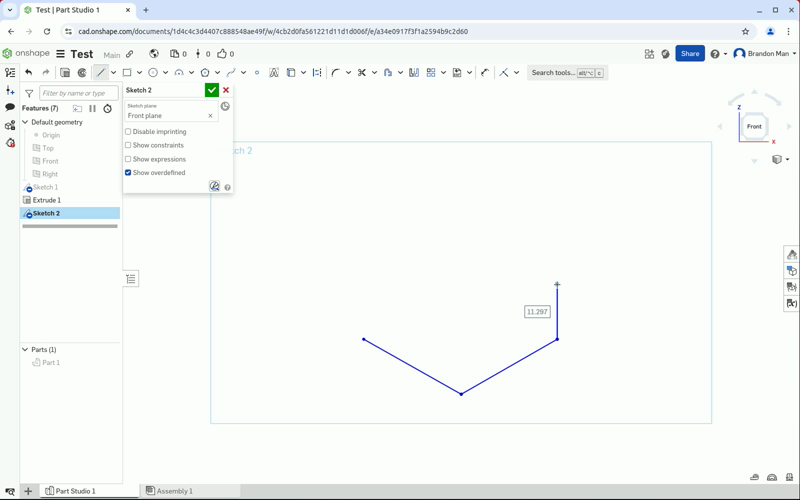
mouse_move(363, 284)
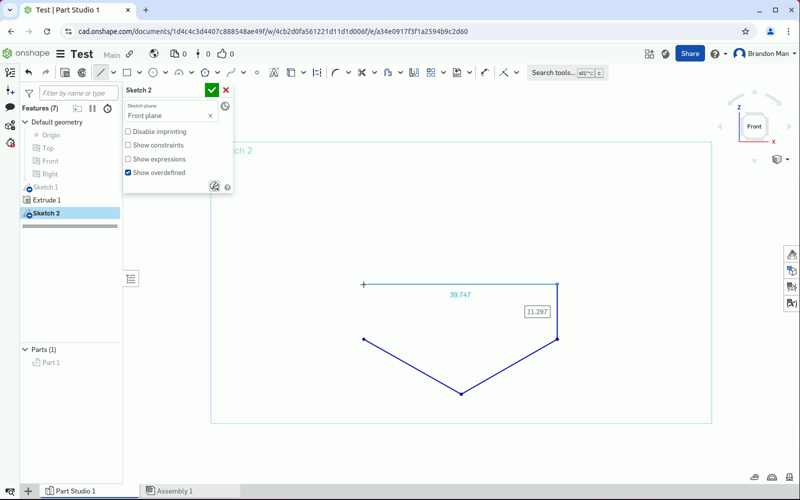
click(363, 284)
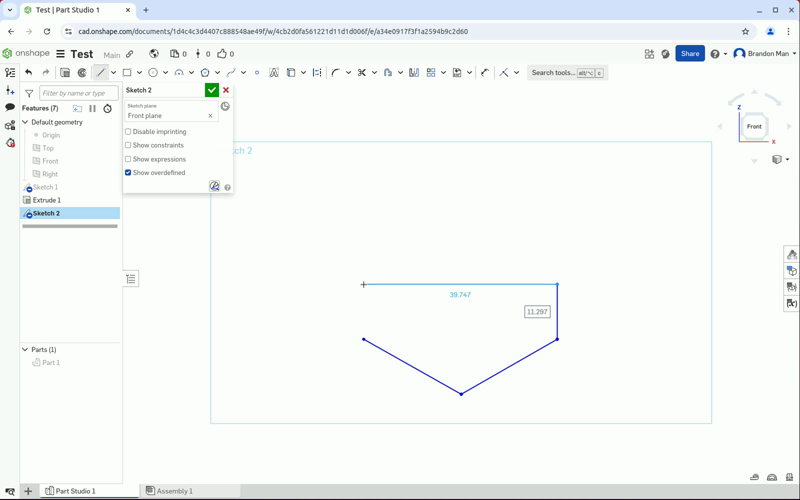
key_up(shift)
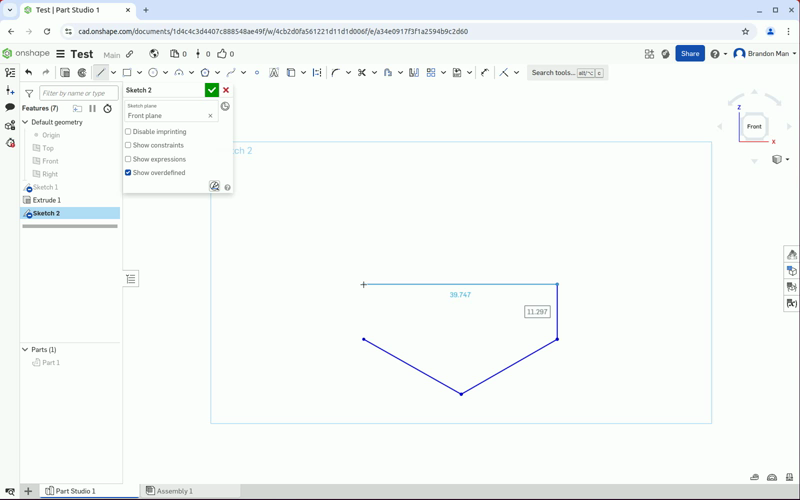
mouse_move(393, 284)
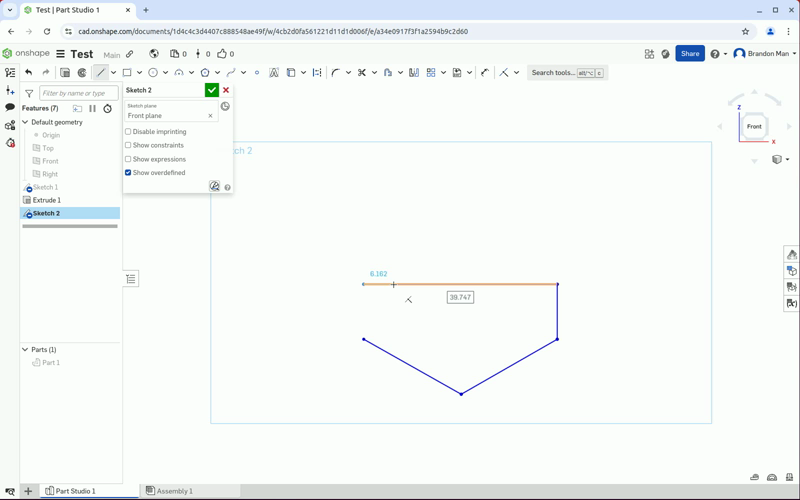
key_down(shift)
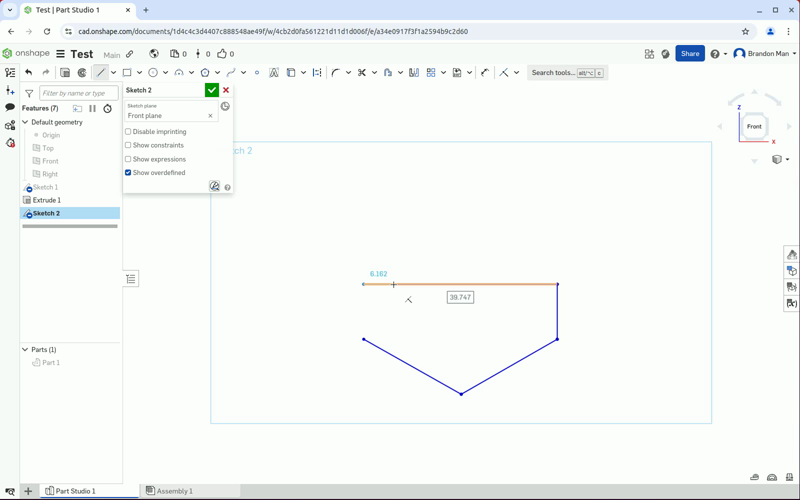
mouse_move(363, 339)
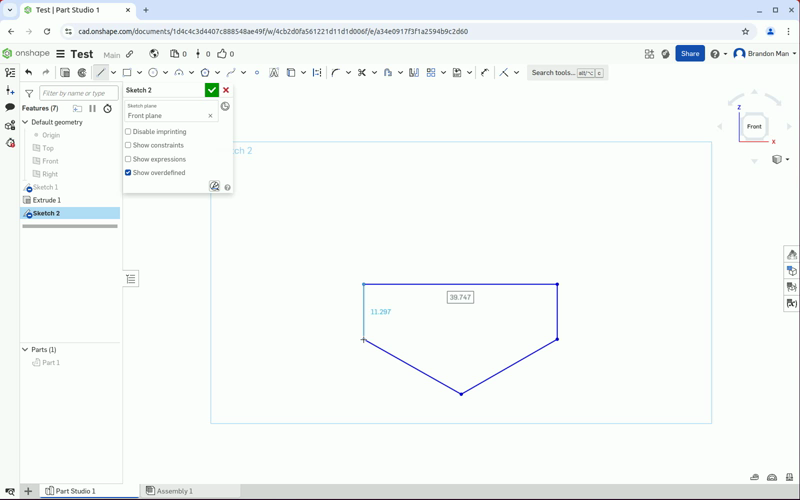
key_up(shift)
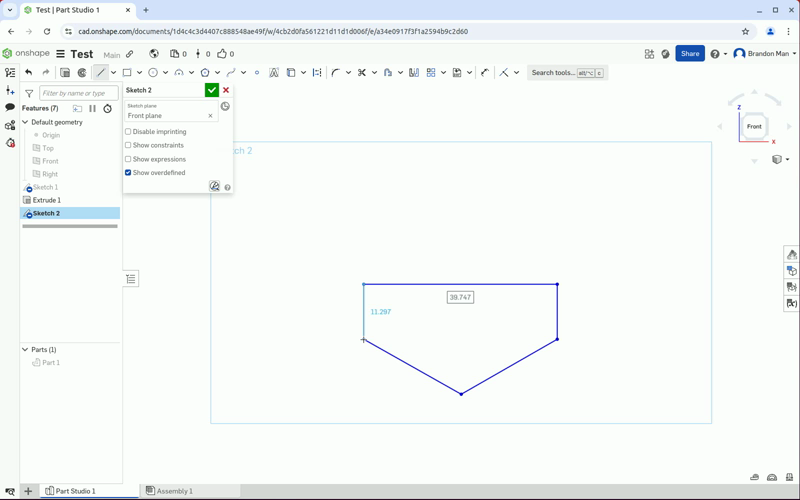
click(363, 339)
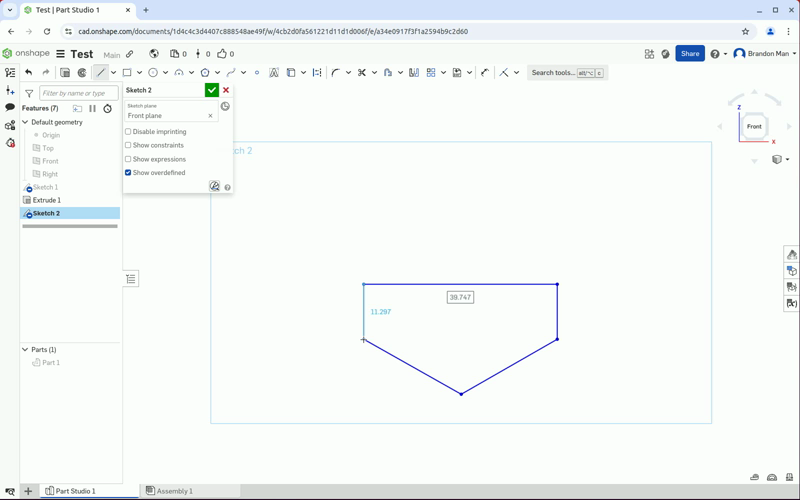
key(esc)
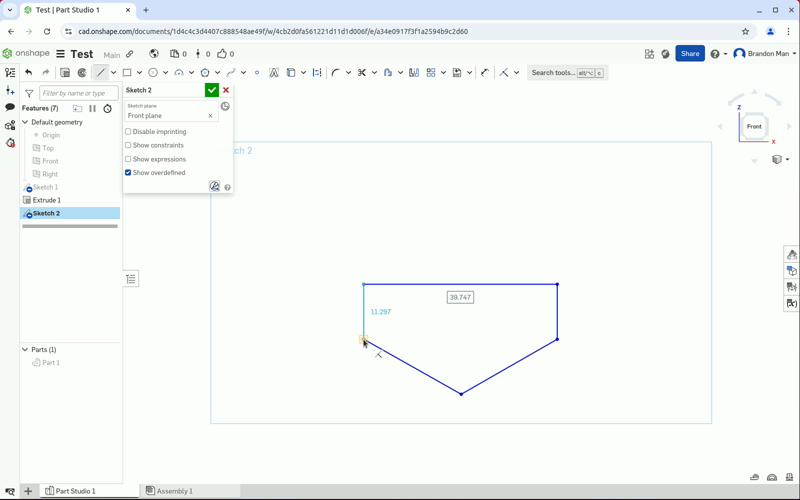
mouse_move(457, 322)
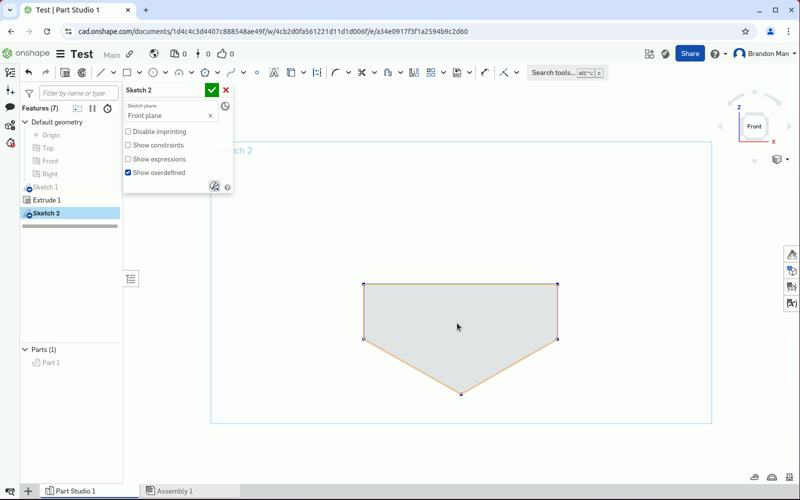
click(457, 322)
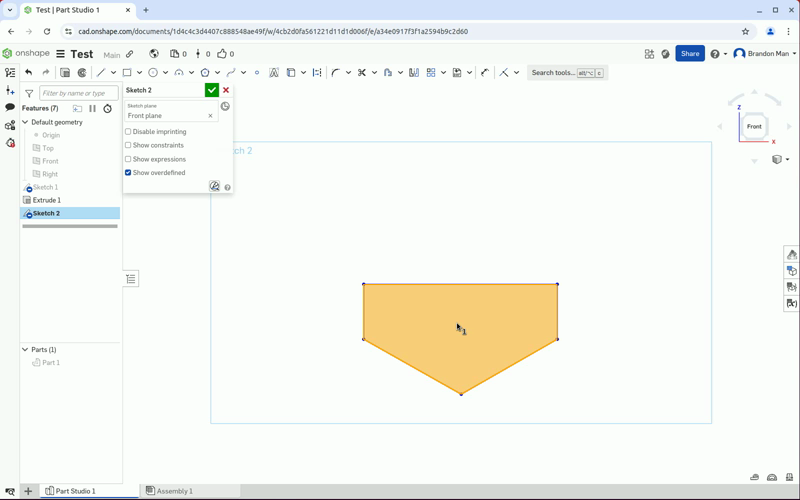
mouse_move(73, 352)
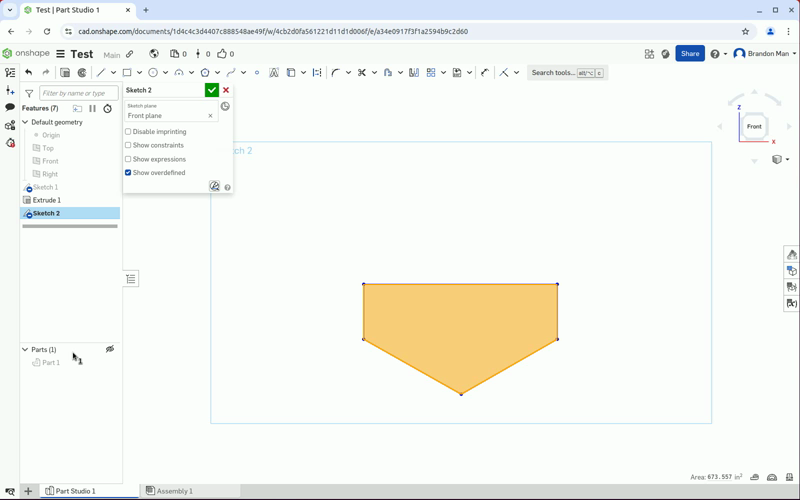
key(shift+y)
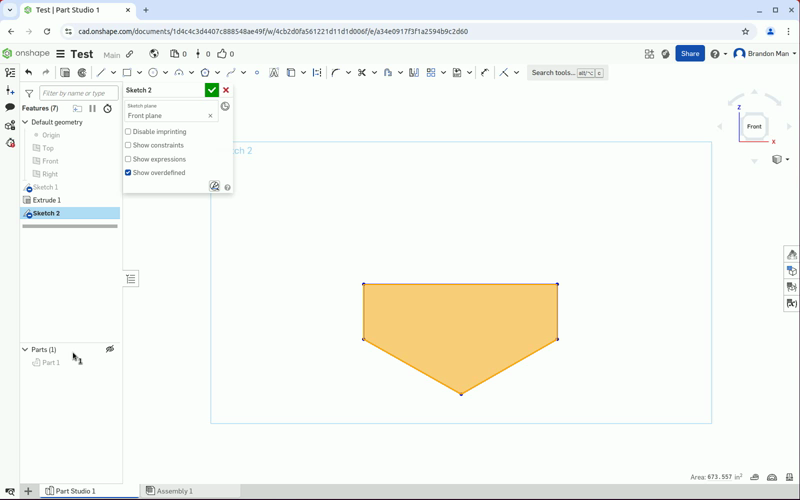
key(shift+e)
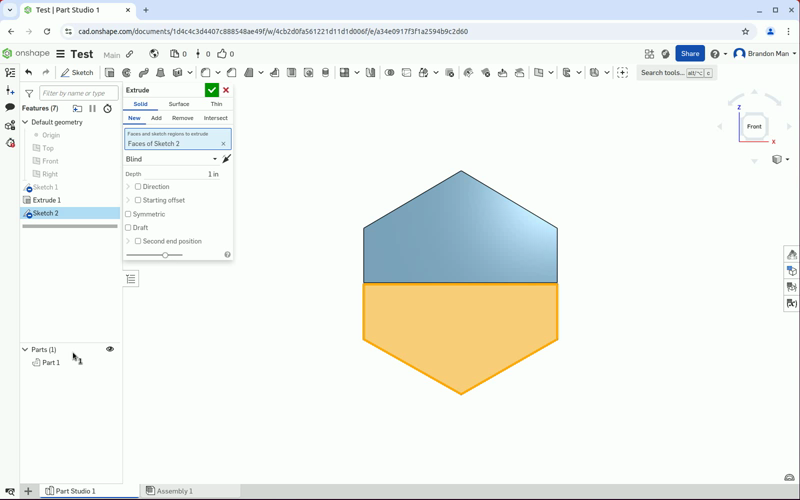
mouse_move(143, 106)
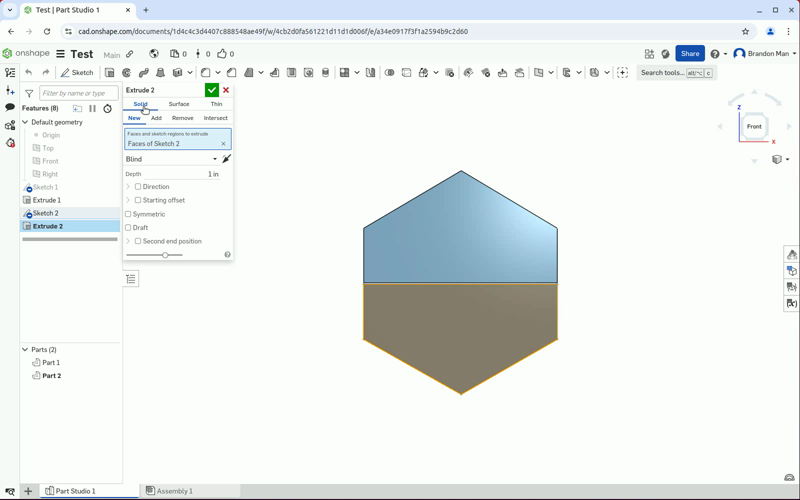
click(143, 106)
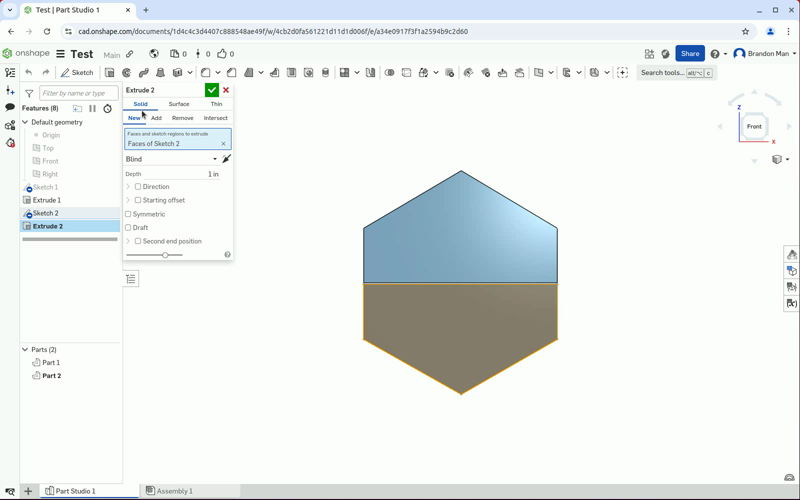
mouse_move(137, 120)
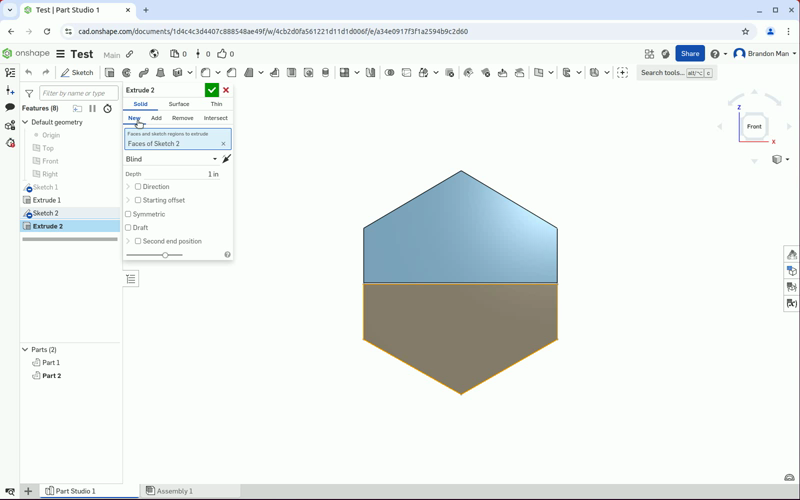
click(137, 120)
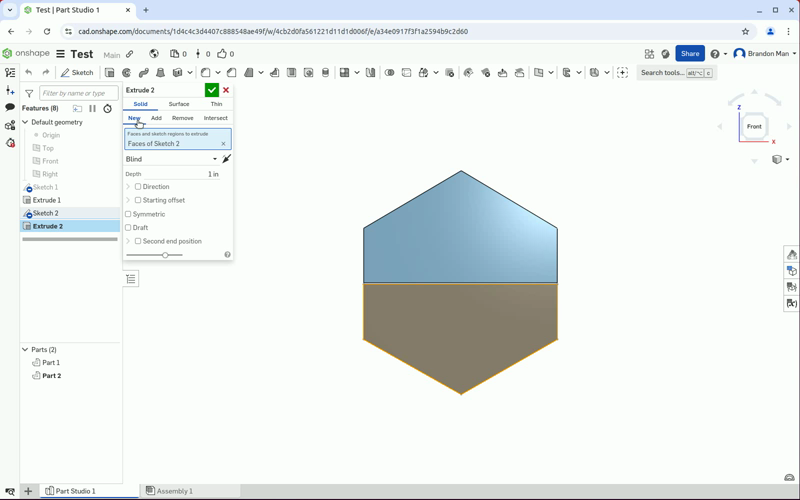
key(tab, 4)
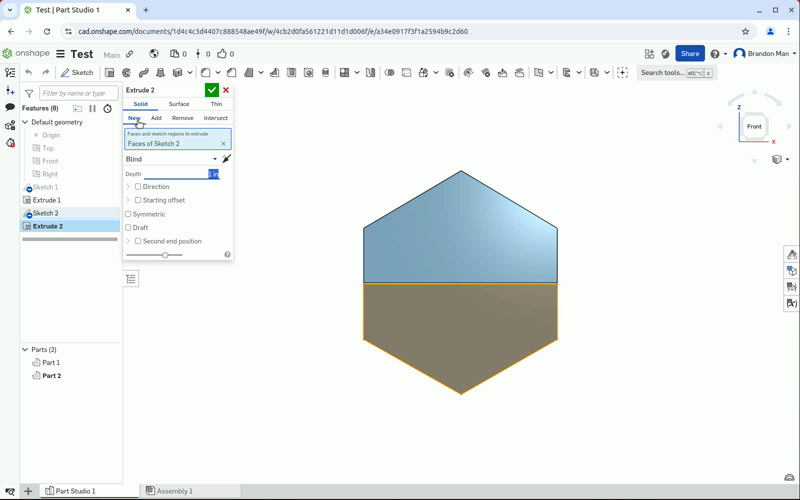
text(1.444)
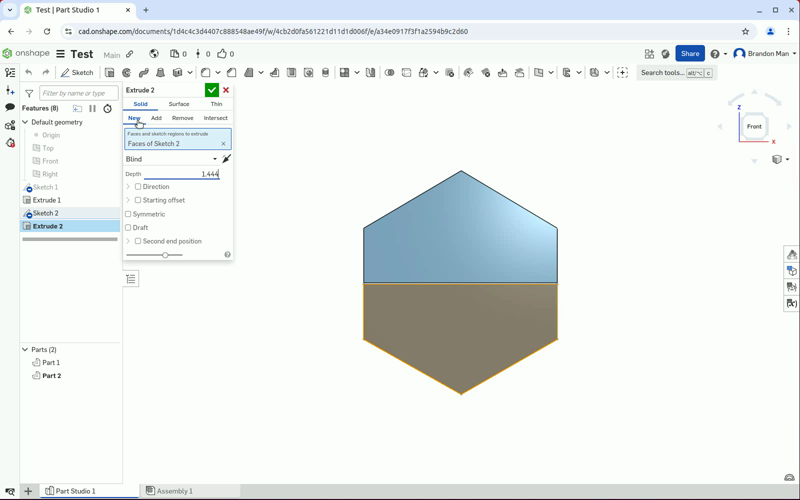
key(enter)
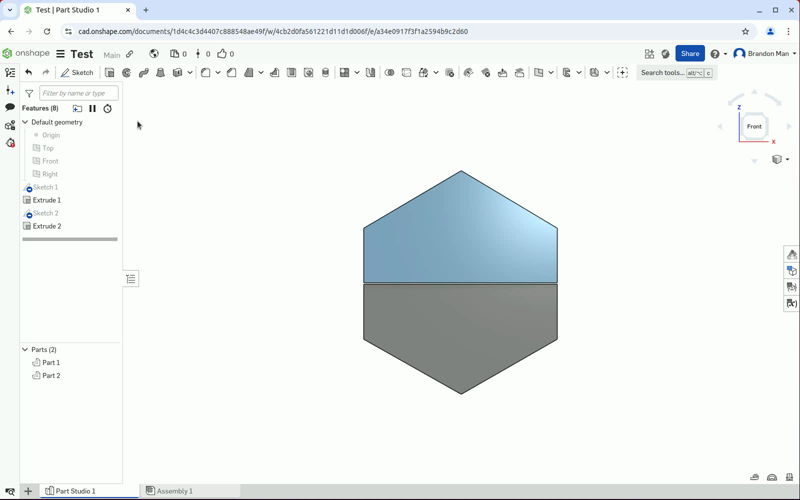
key(shift+h)
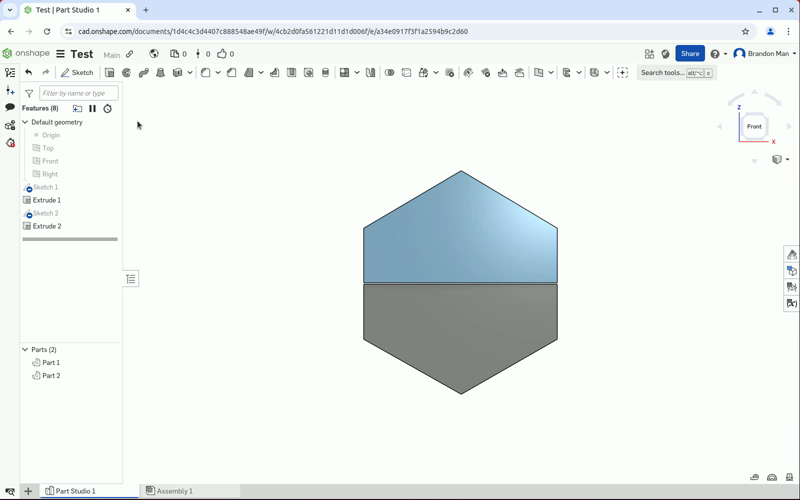
key(shift+h)
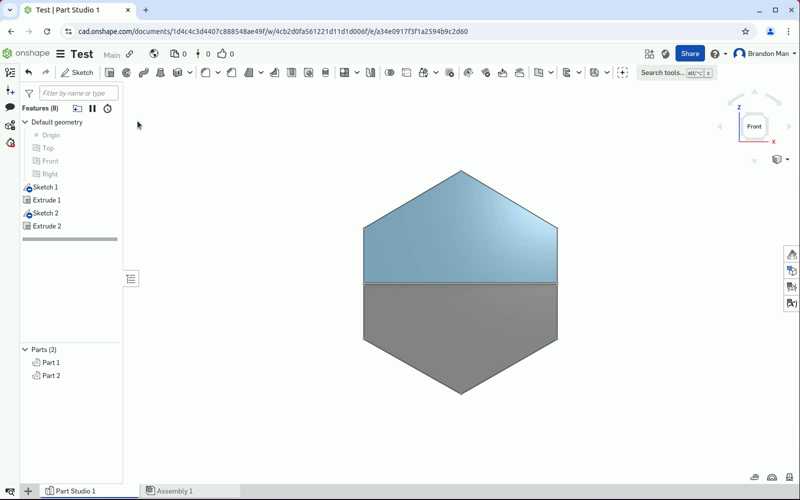
key(shift+7)
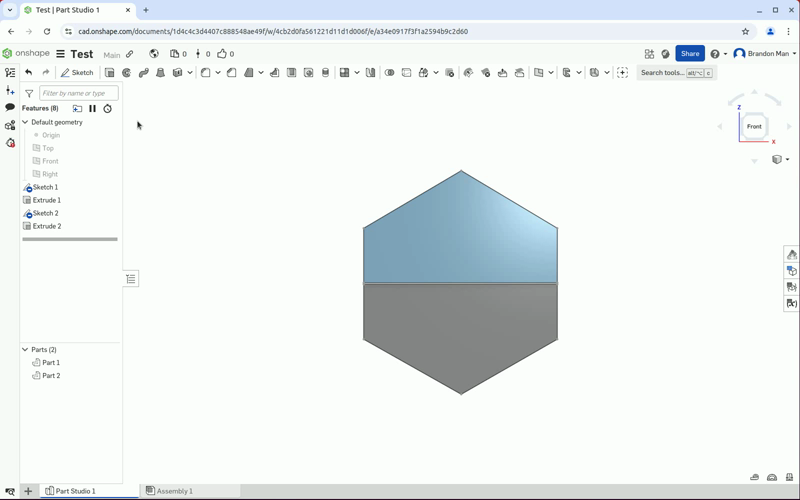
key(left, 2)
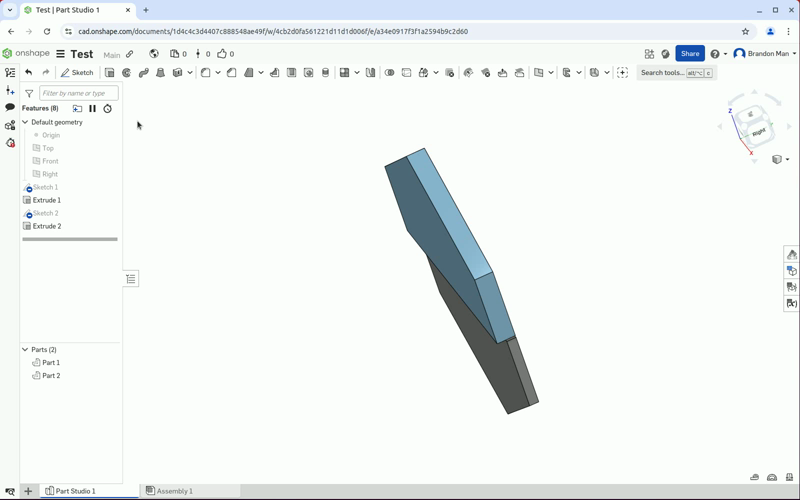
key(down, 2)
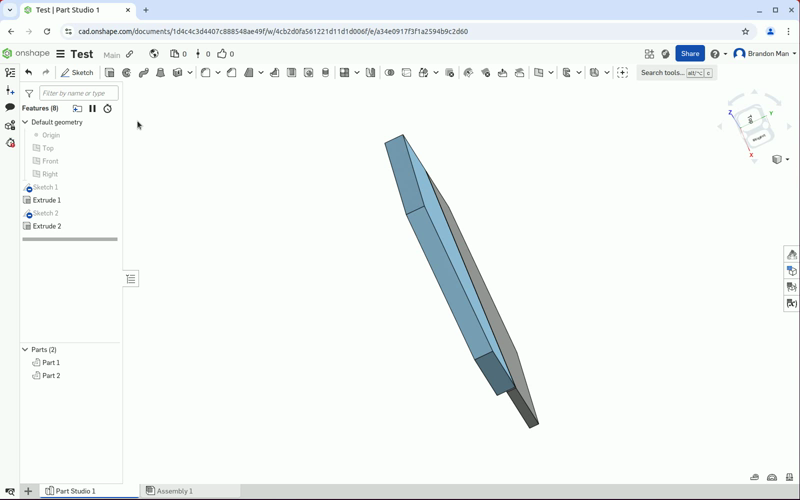
key(up, 2)
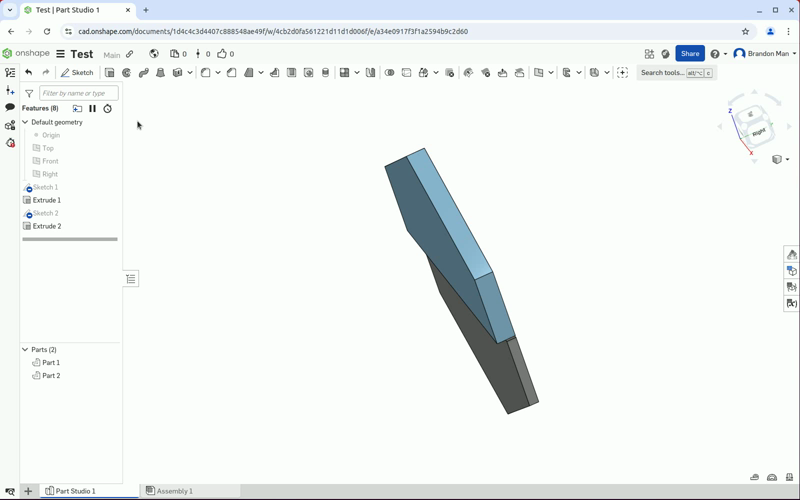
key(right, 2)
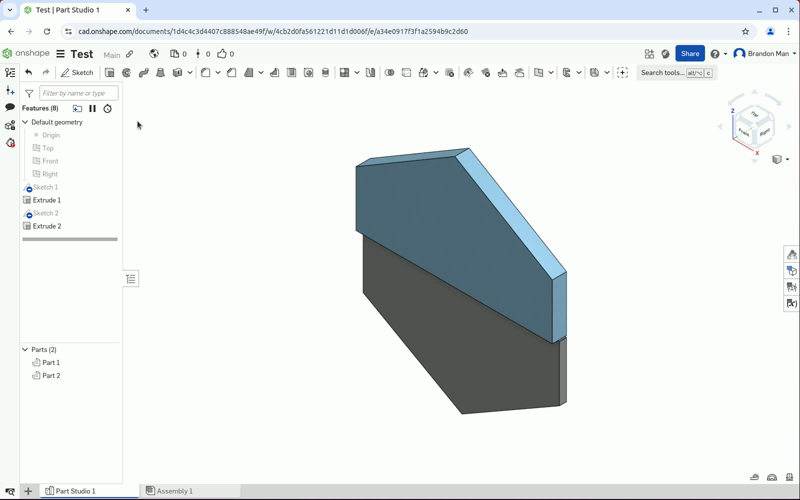
mouse_move(73, 189)
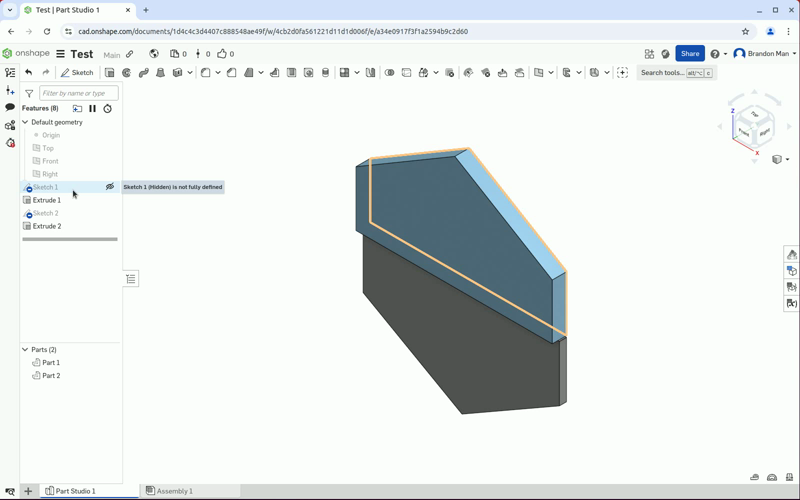
click(73, 189)